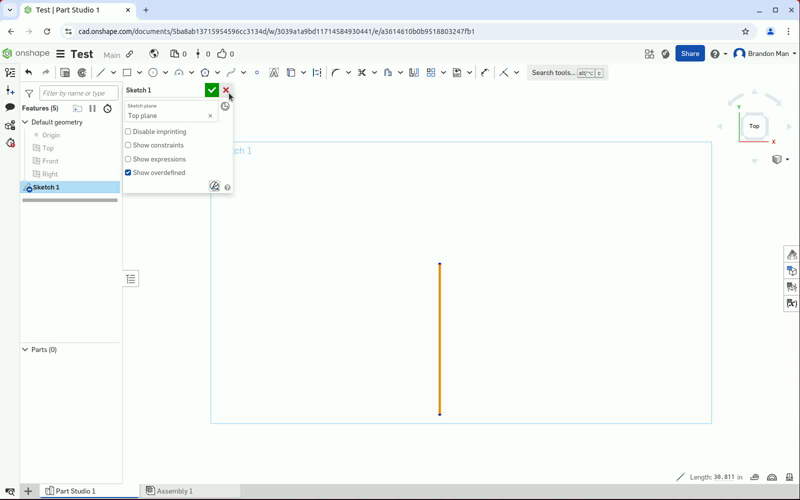
key(shift+h)
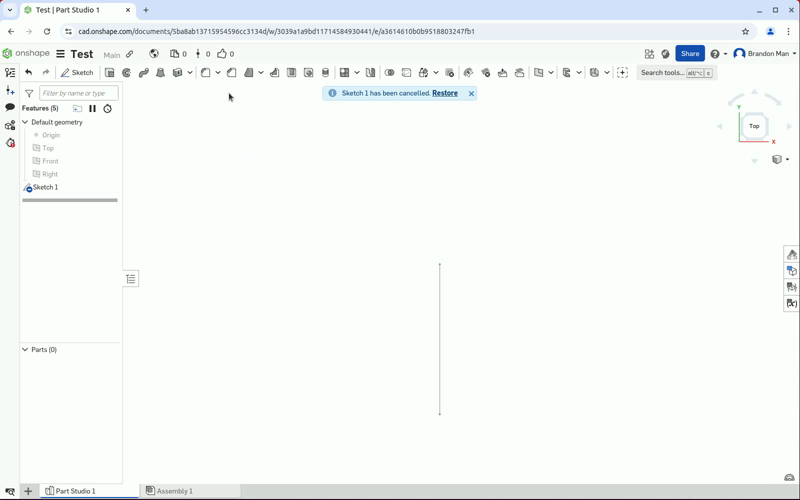
key(shift+s)
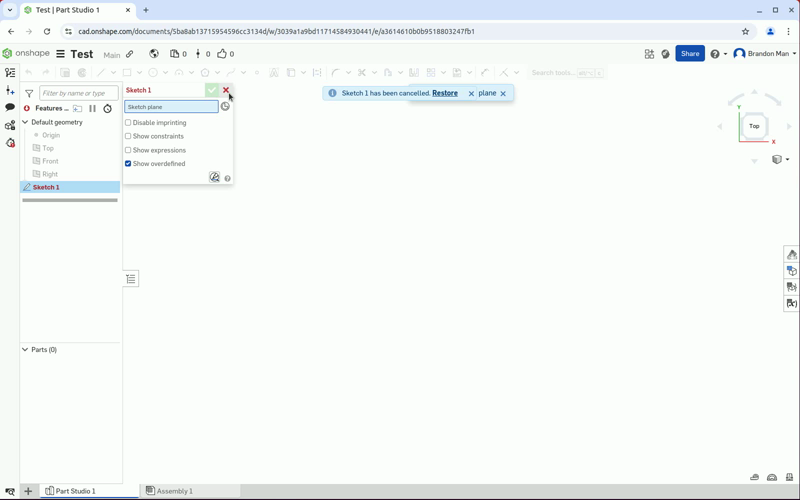
mouse_move(73, 150)
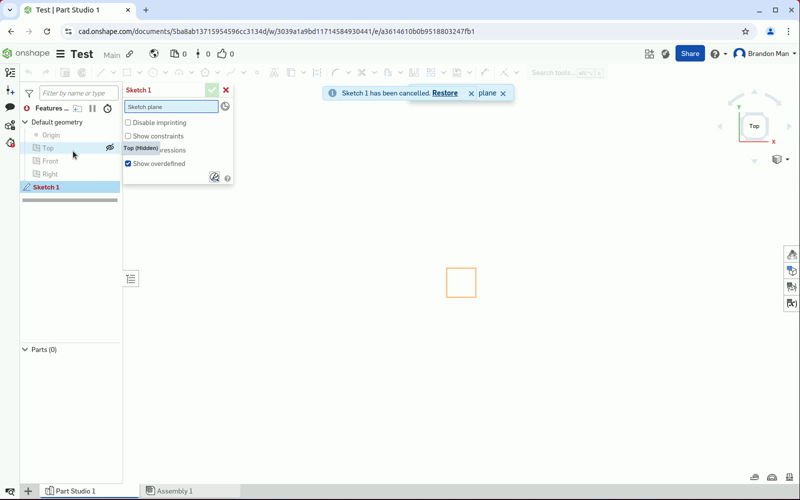
click(73, 150)
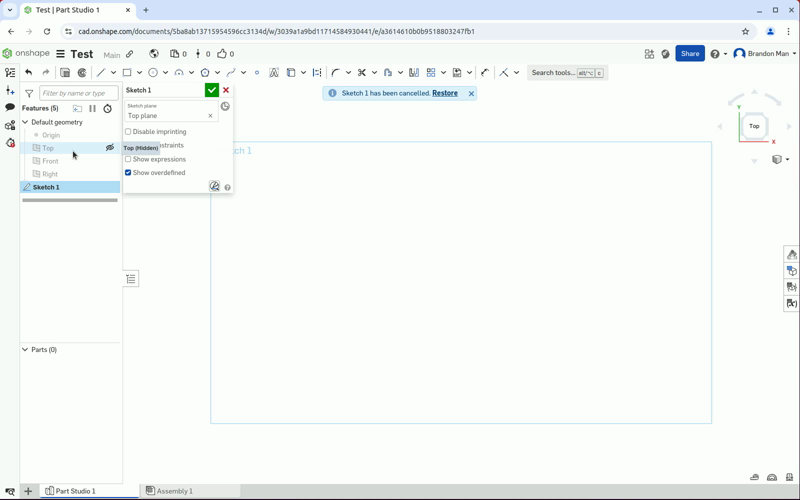
mouse_move(73, 352)
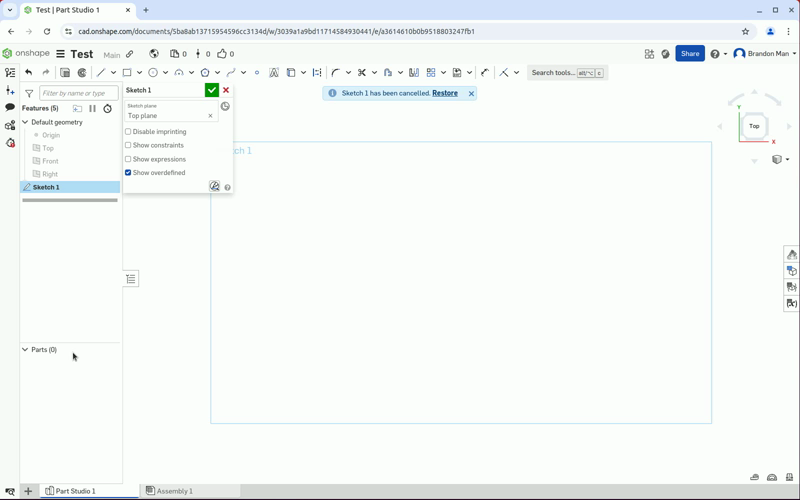
key(y)
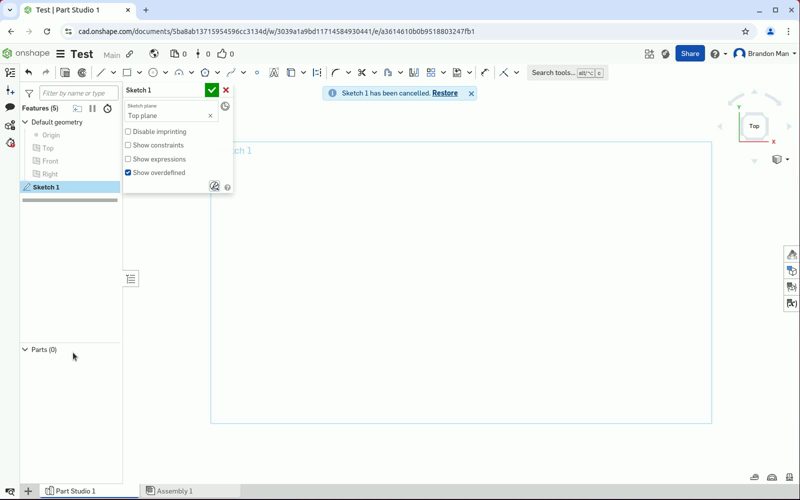
key(l)
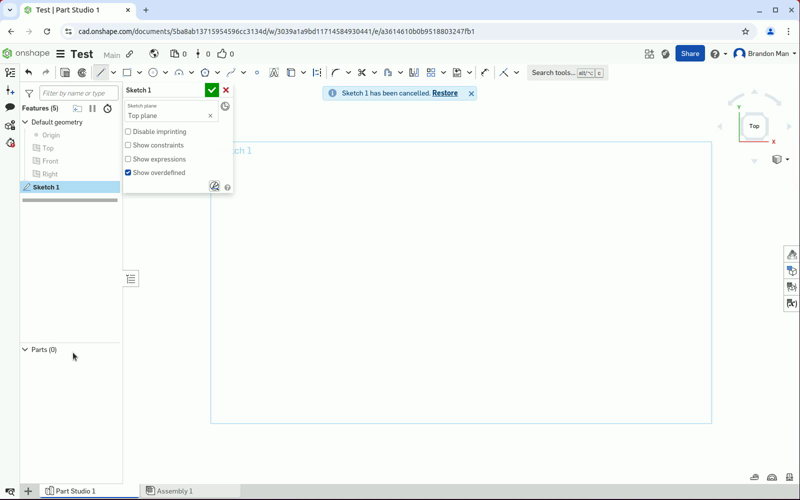
key_down(shift)
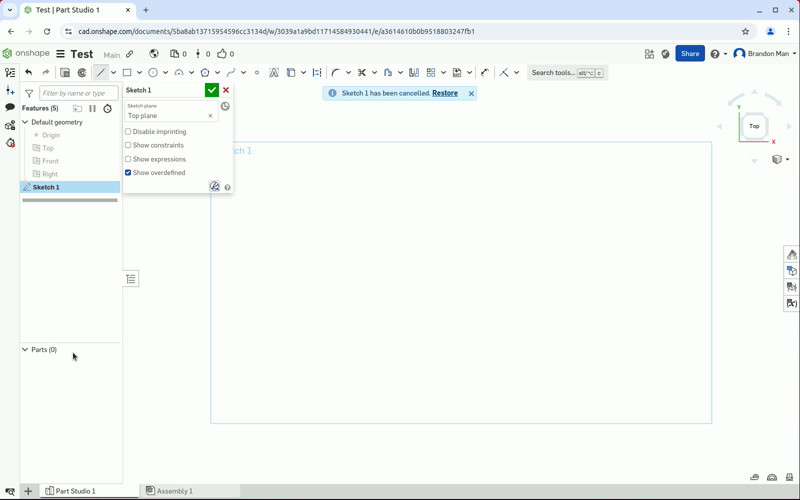
mouse_move(491, 307)
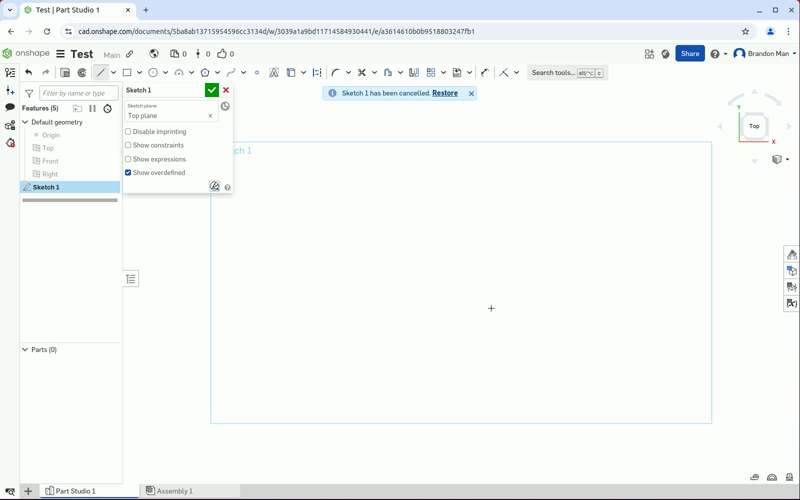
click(491, 307)
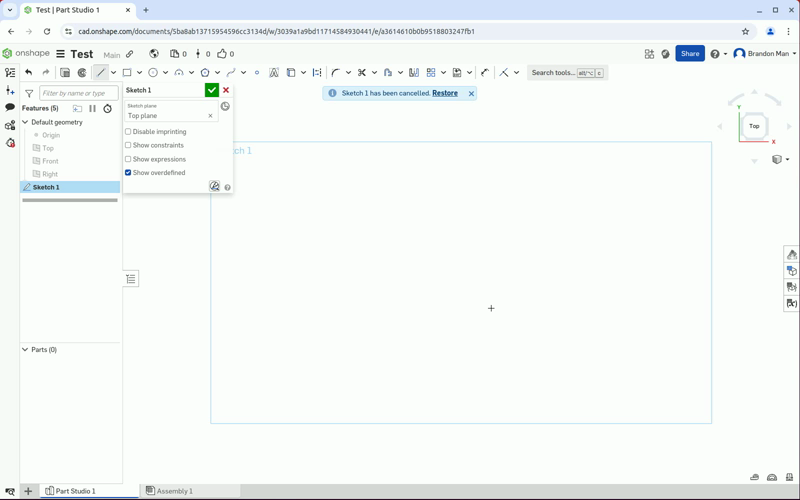
key_up(shift)
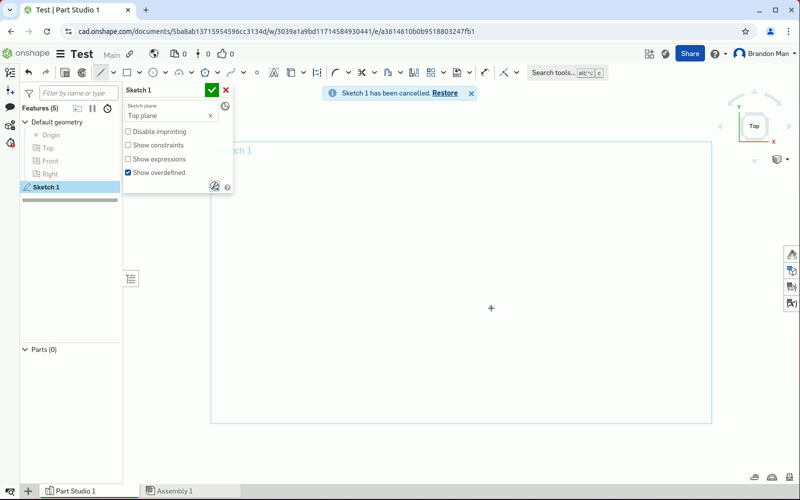
key_down(shift)
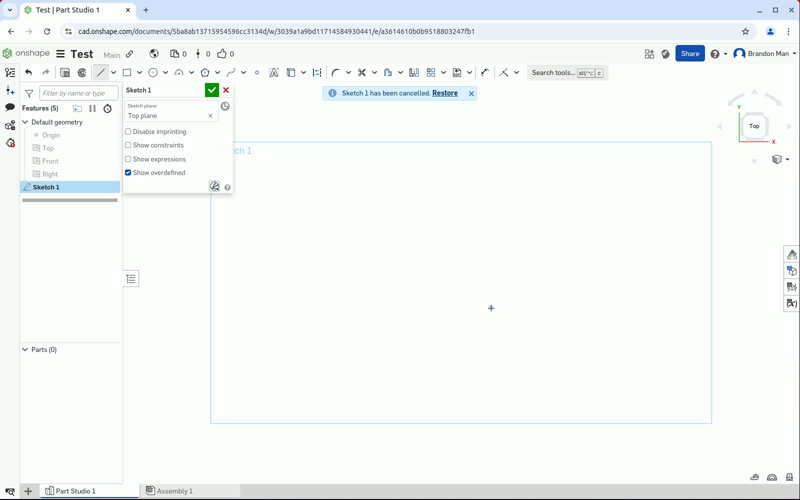
mouse_move(573, 307)
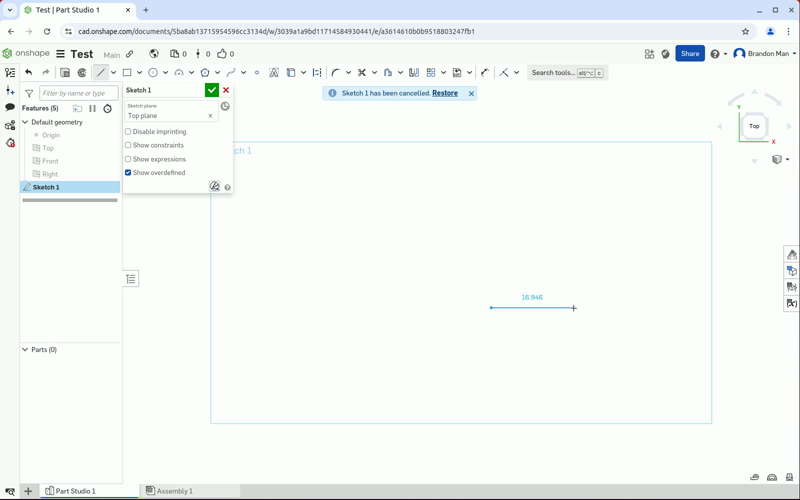
click(573, 307)
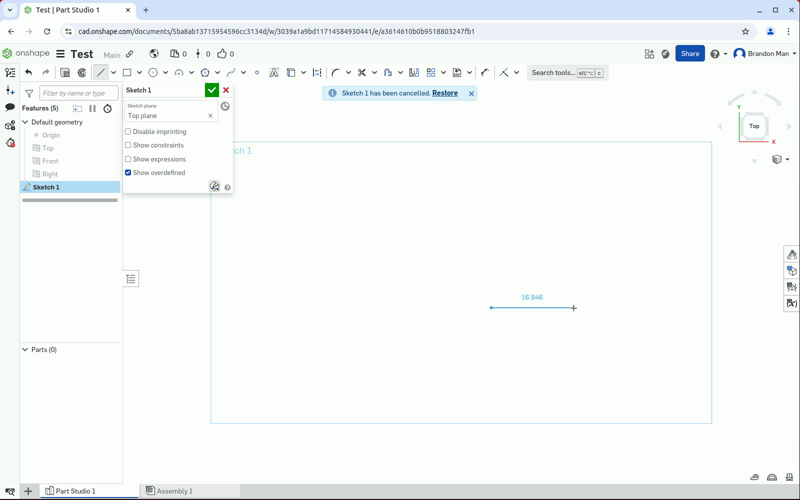
key_up(shift)
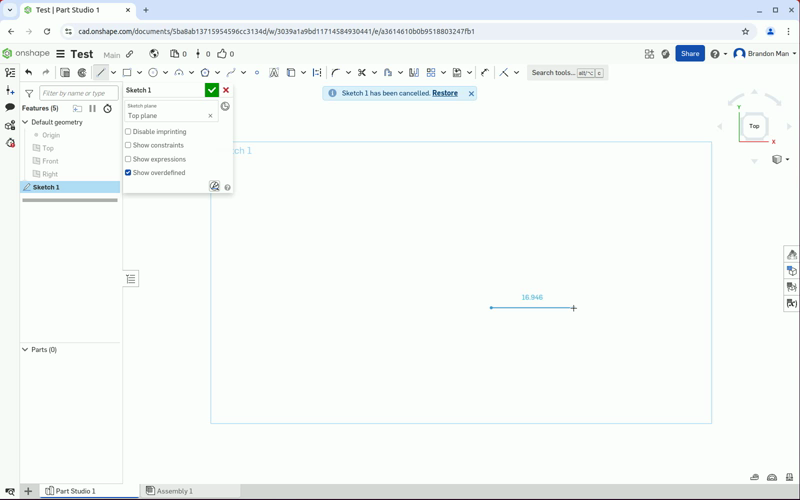
key_down(shift)
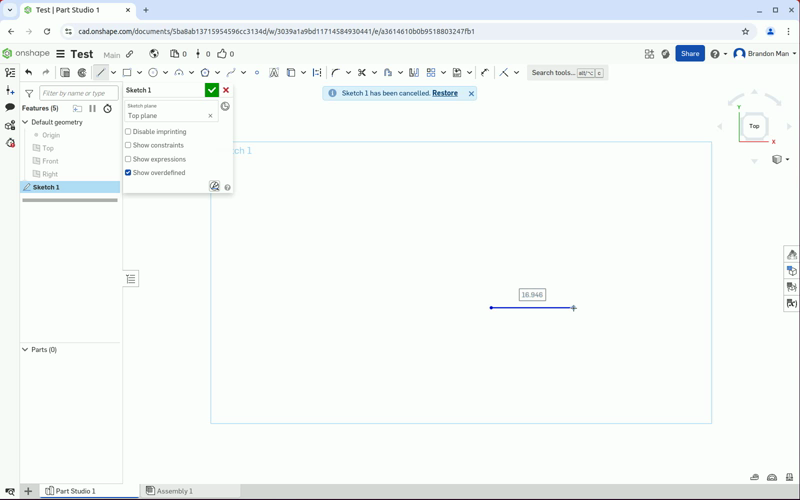
mouse_move(589, 307)
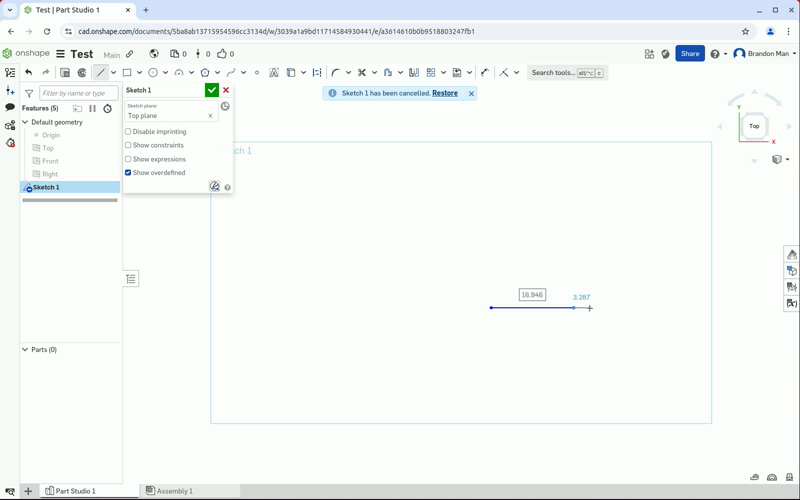
mouse_move(573, 248)
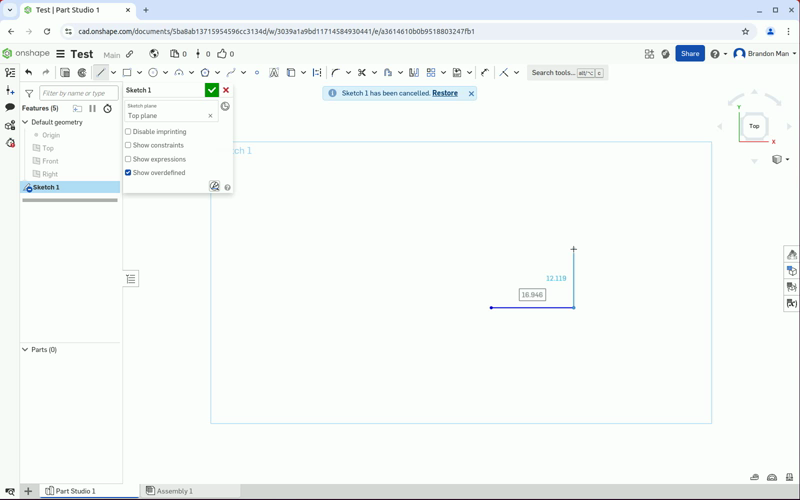
click(573, 248)
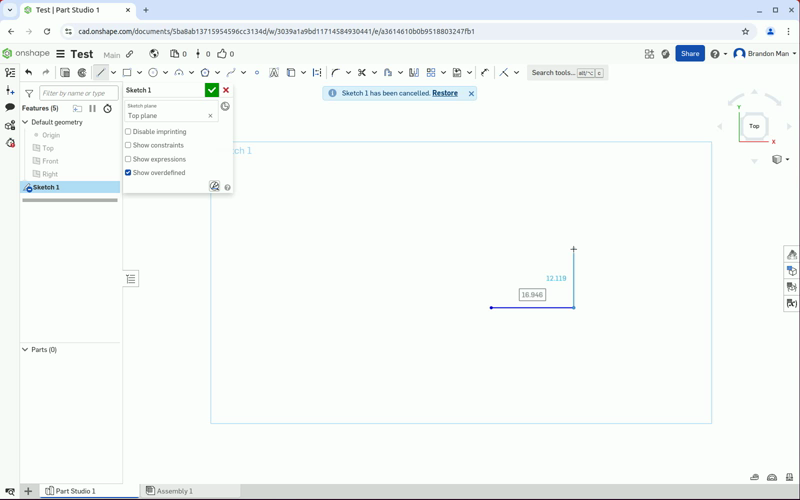
key_up(shift)
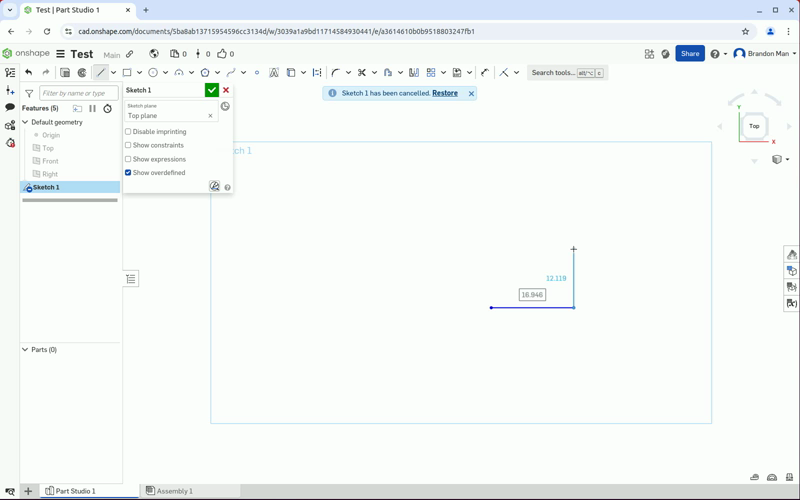
key_down(shift)
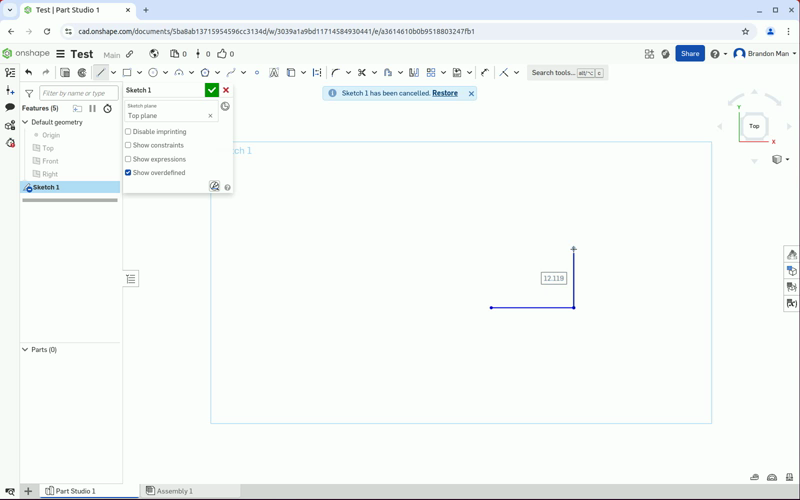
mouse_move(491, 248)
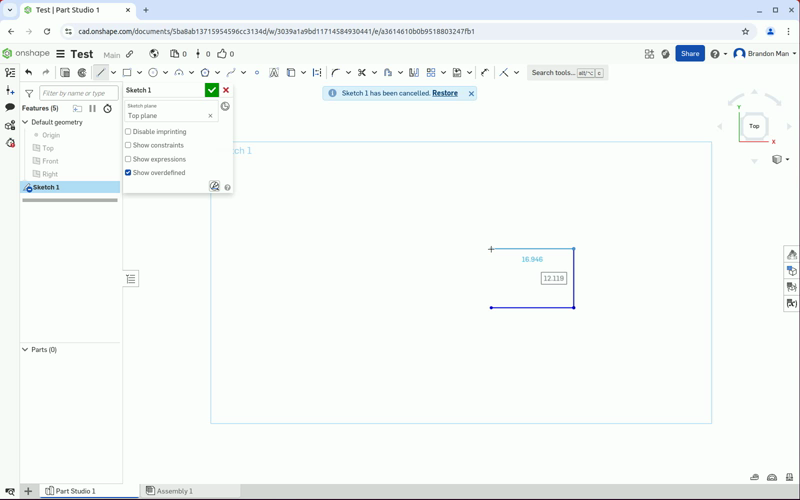
click(491, 248)
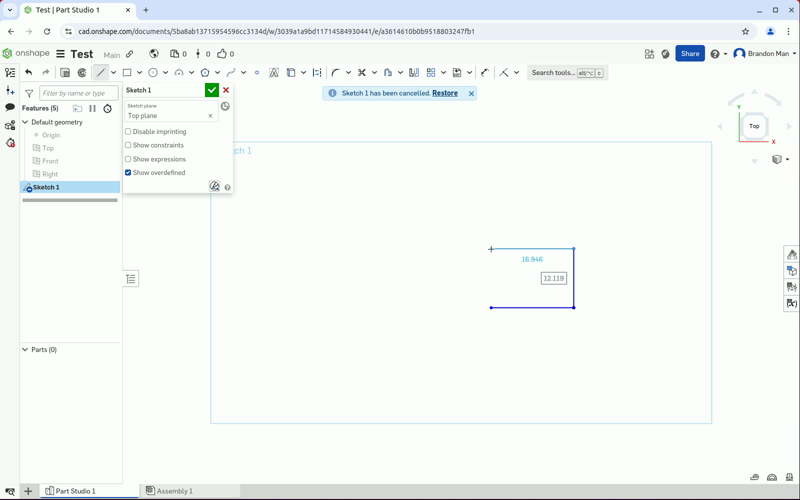
key_up(shift)
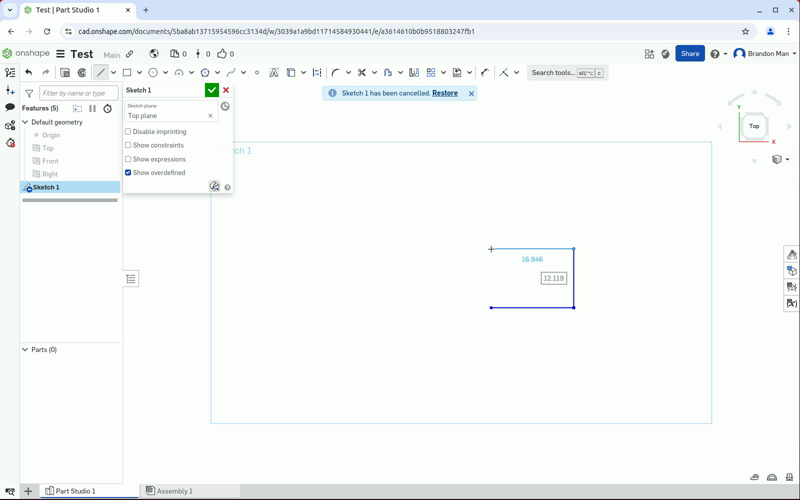
mouse_move(521, 248)
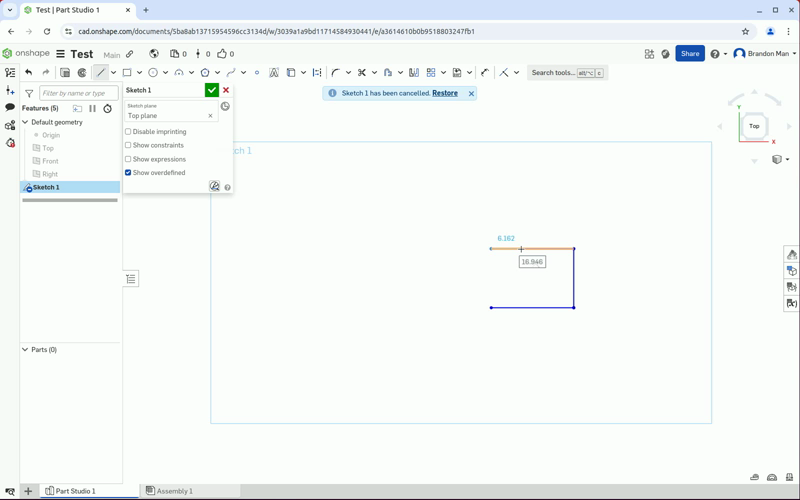
key_down(shift)
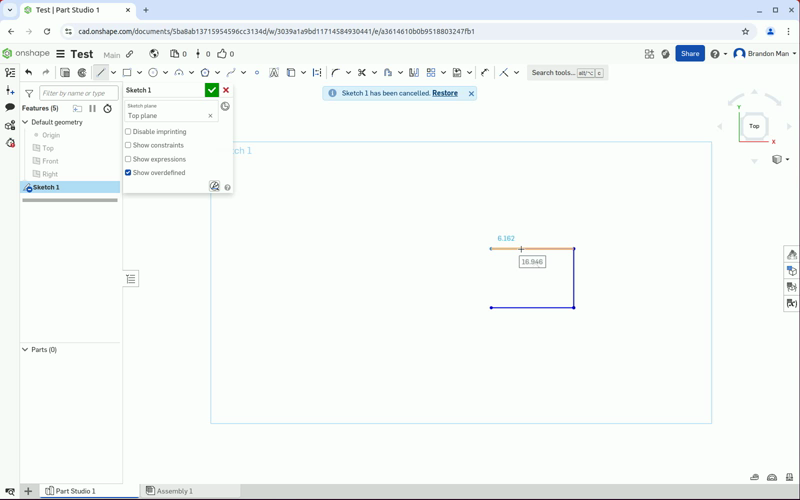
mouse_move(491, 307)
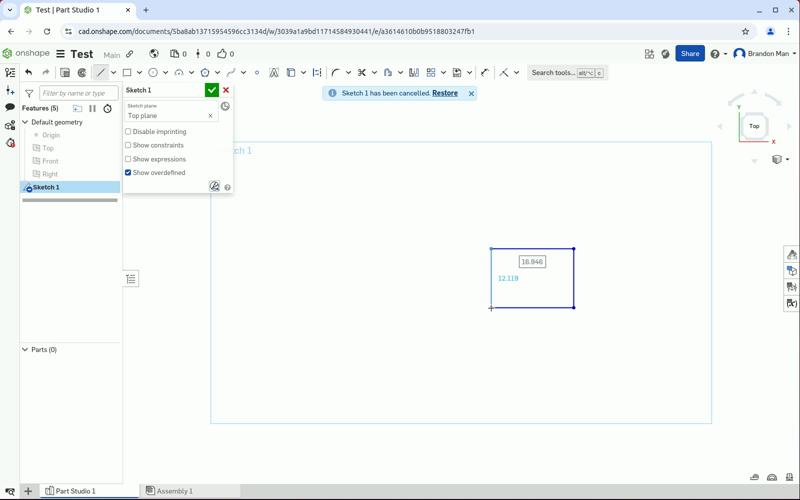
key_up(shift)
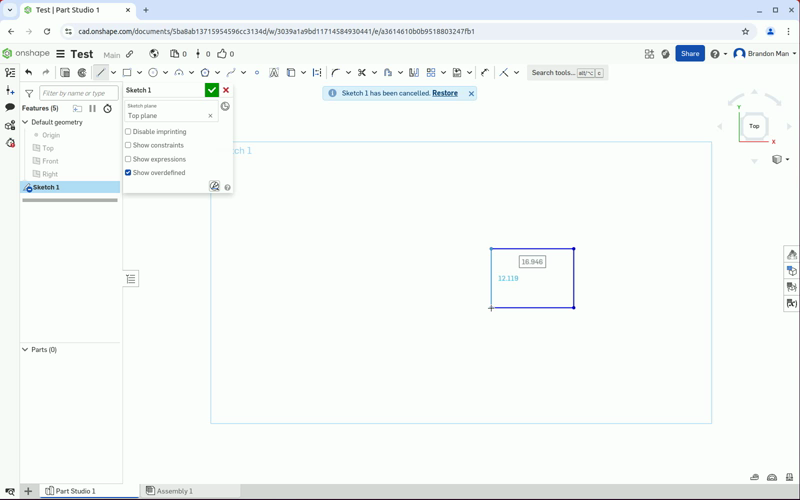
click(491, 307)
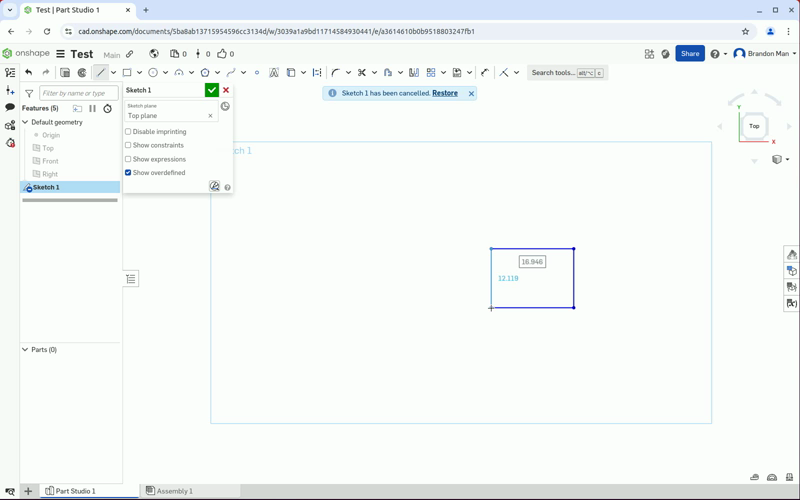
key(esc)
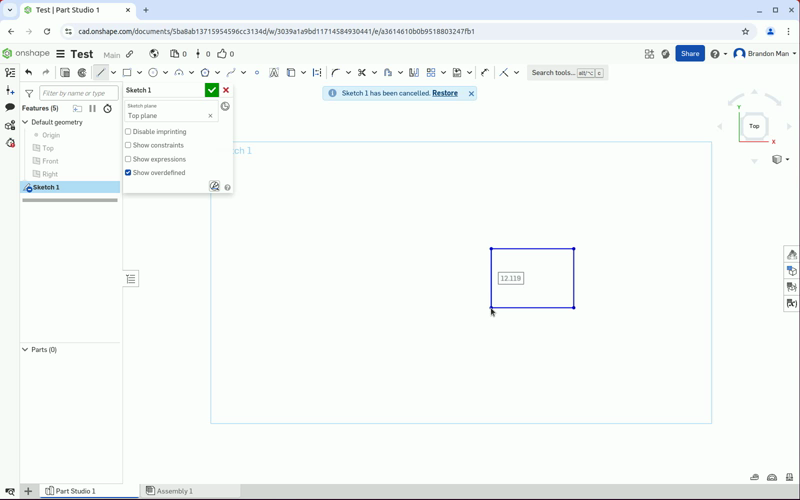
mouse_move(515, 282)
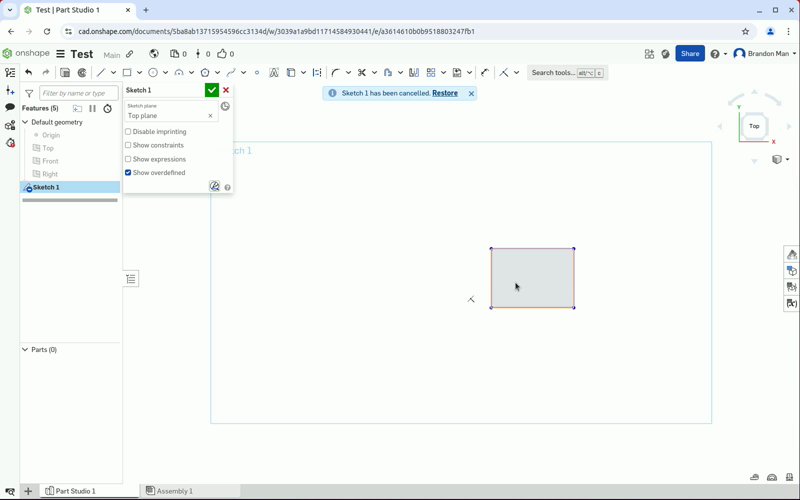
click(515, 282)
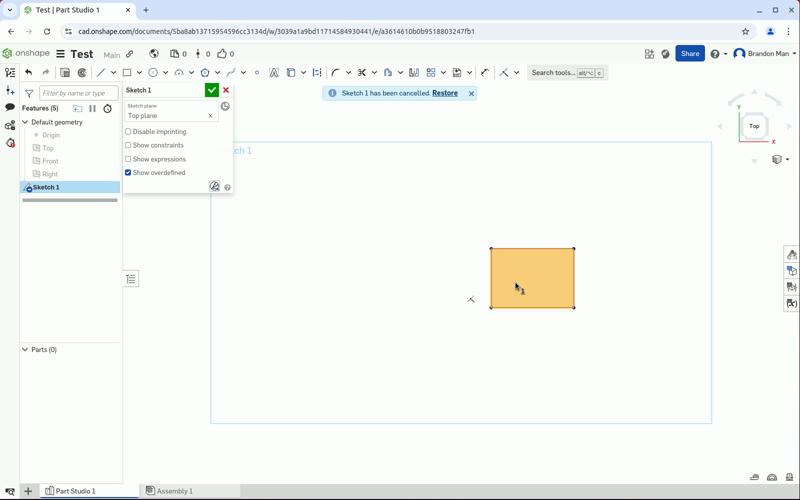
mouse_move(73, 352)
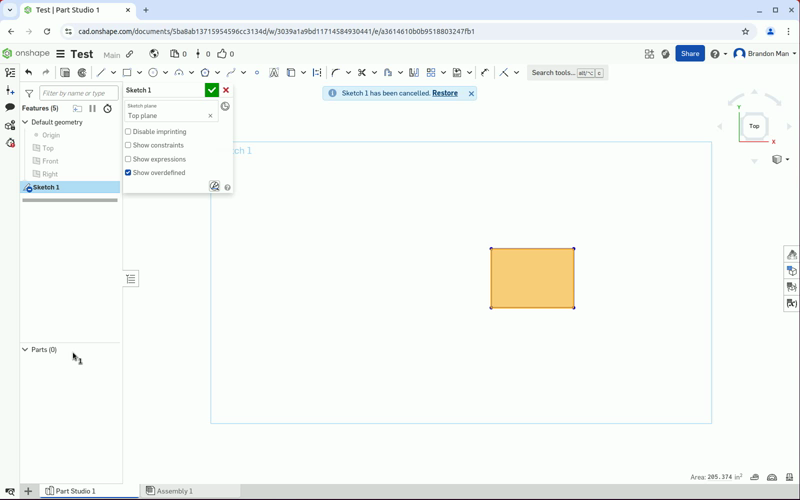
key(shift+y)
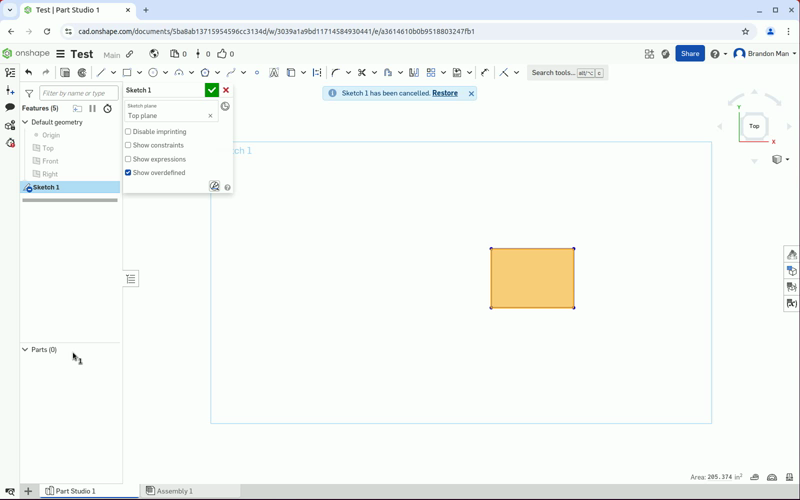
key(shift+e)
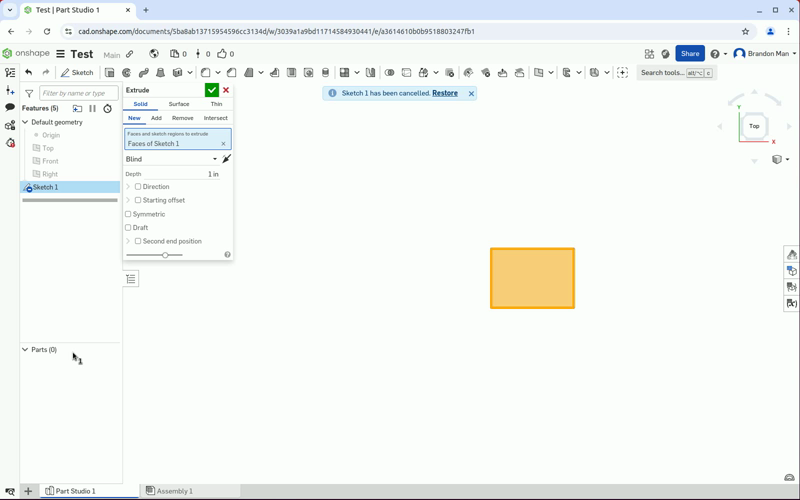
mouse_move(143, 106)
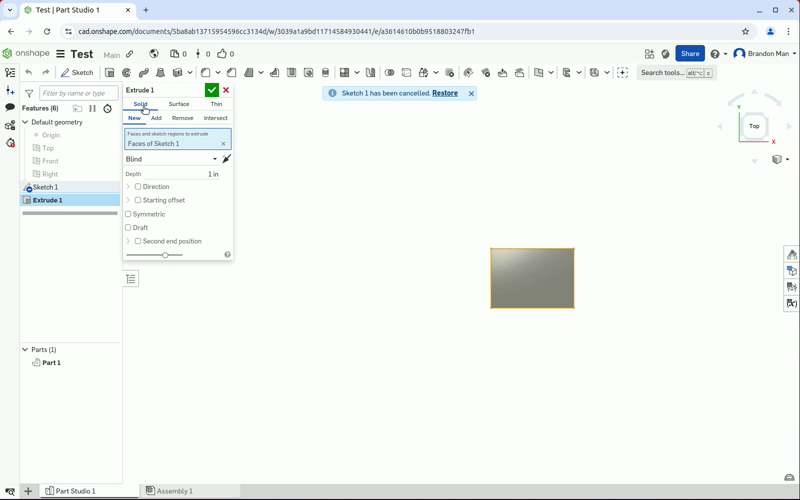
click(143, 106)
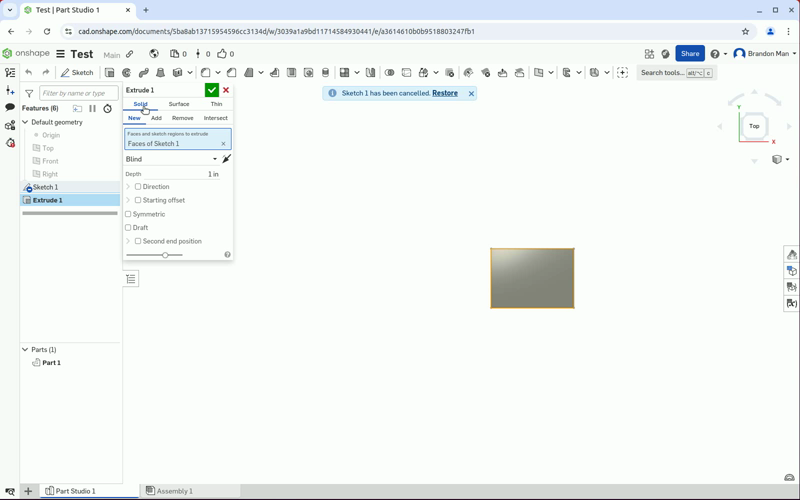
mouse_move(137, 120)
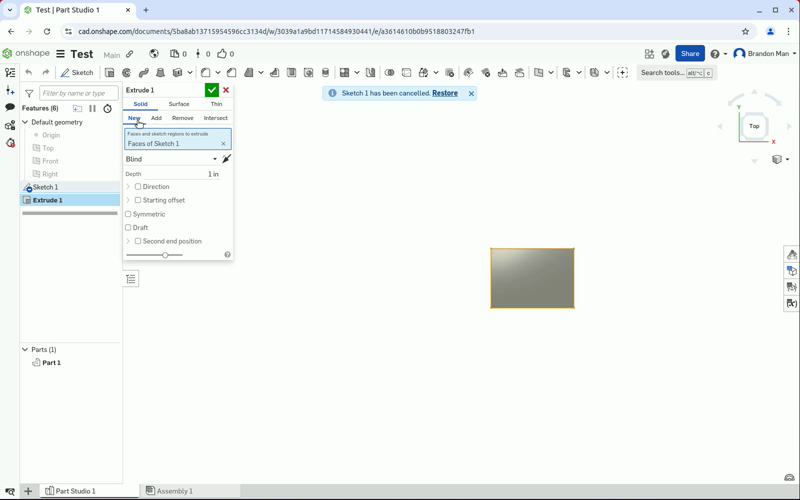
click(137, 120)
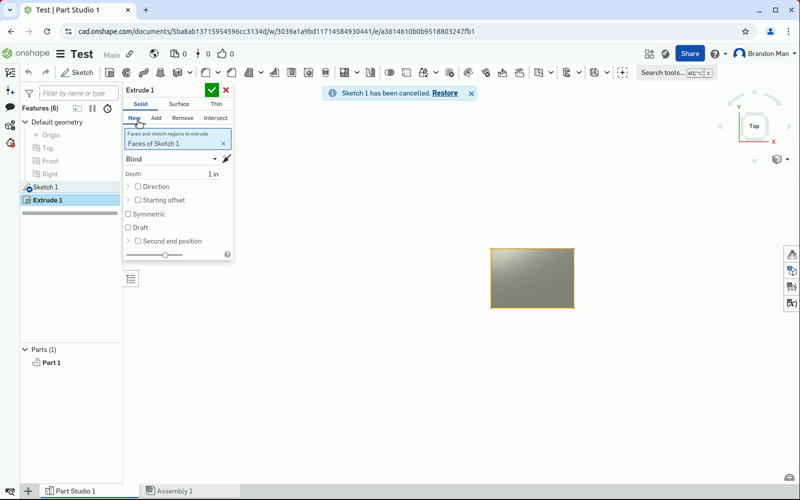
key(tab, 4)
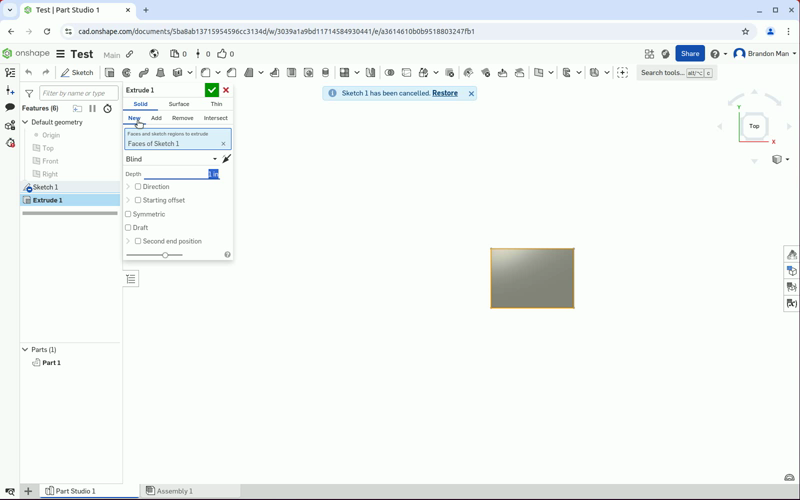
text(10.591)
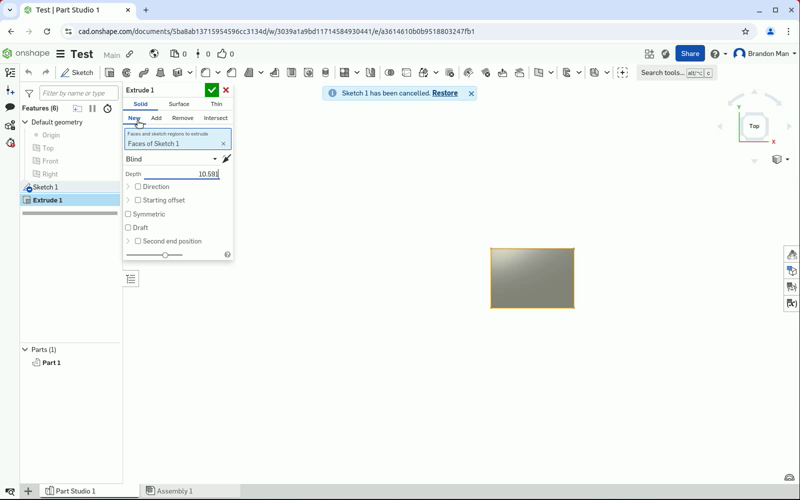
key(enter)
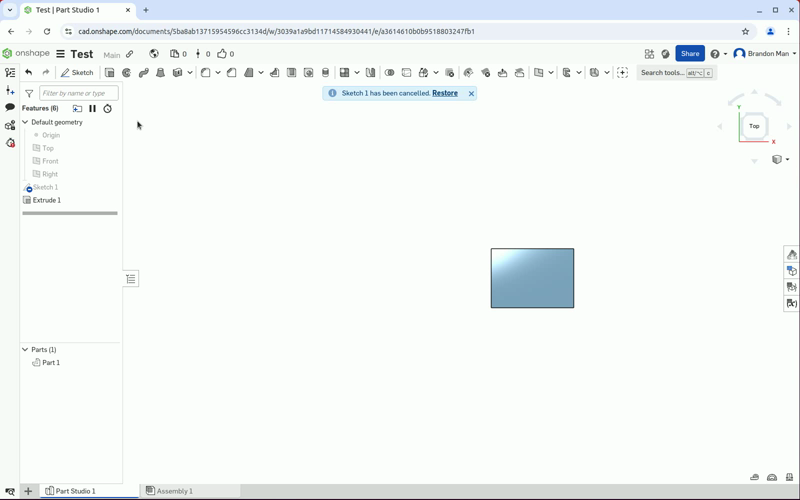
key(shift+h)
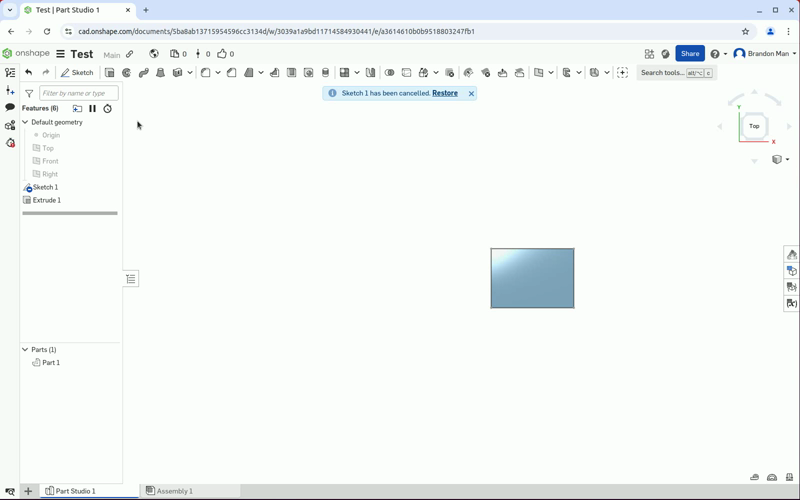
key(shift+h)
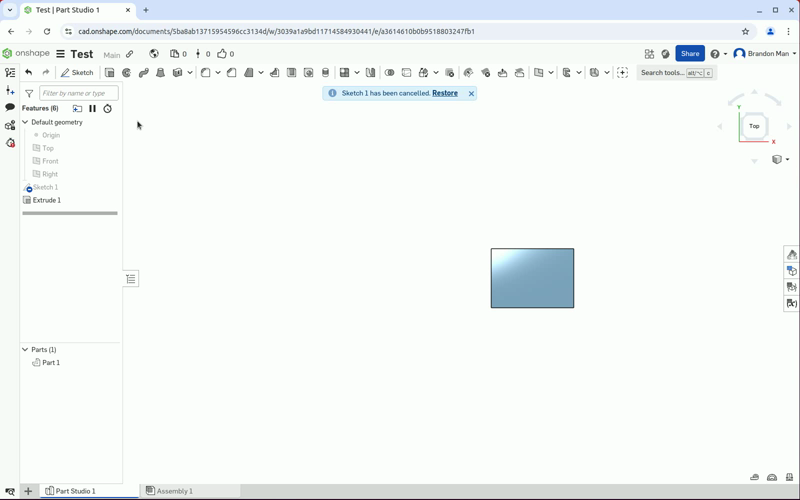
mouse_move(73, 189)
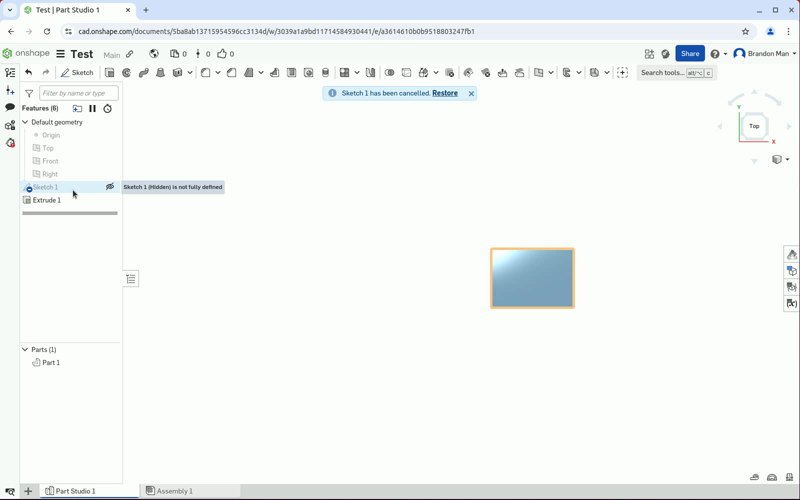
click(73, 189)
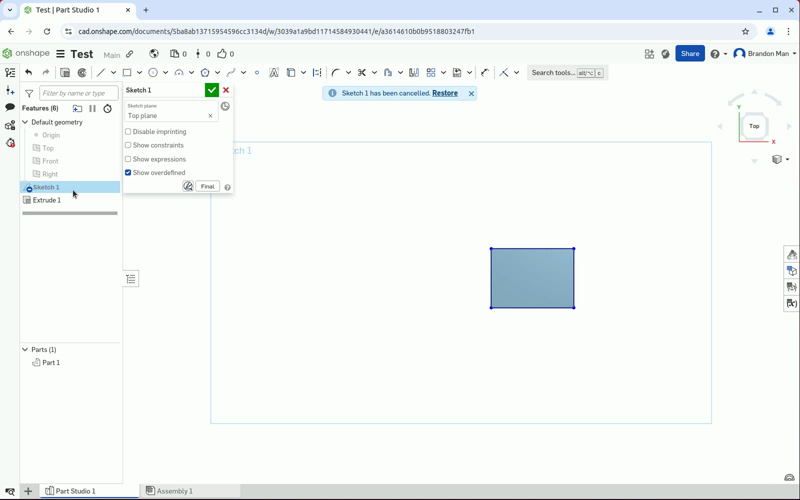
mouse_move(229, 92)
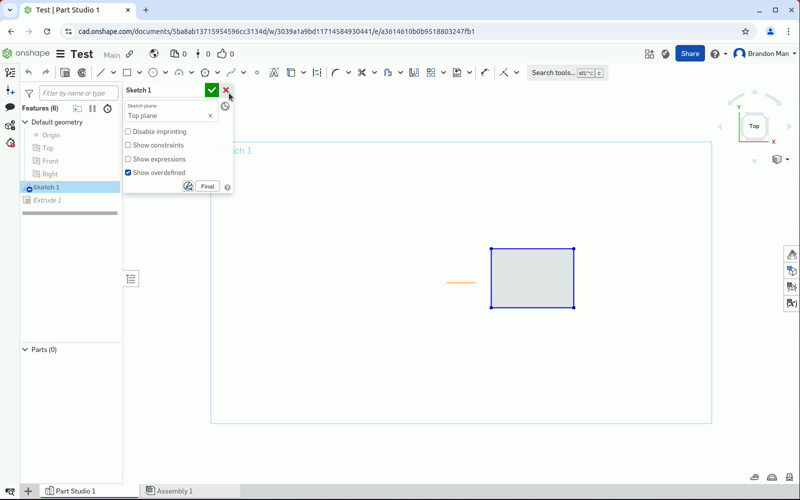
click(229, 92)
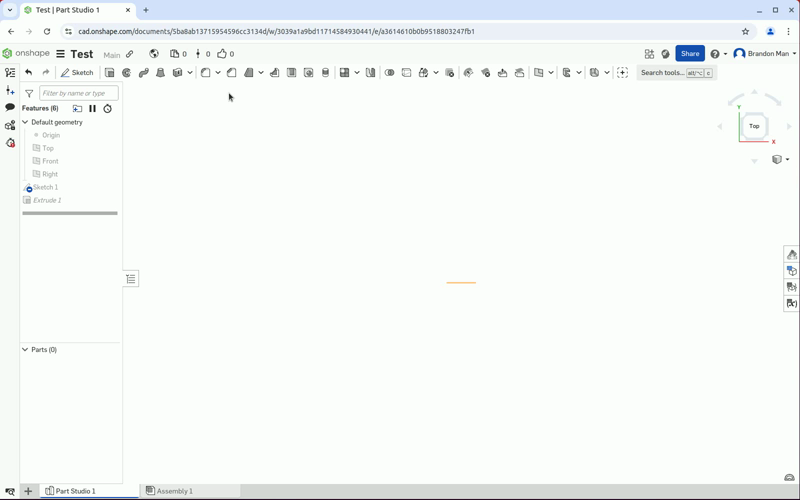
mouse_move(73, 352)
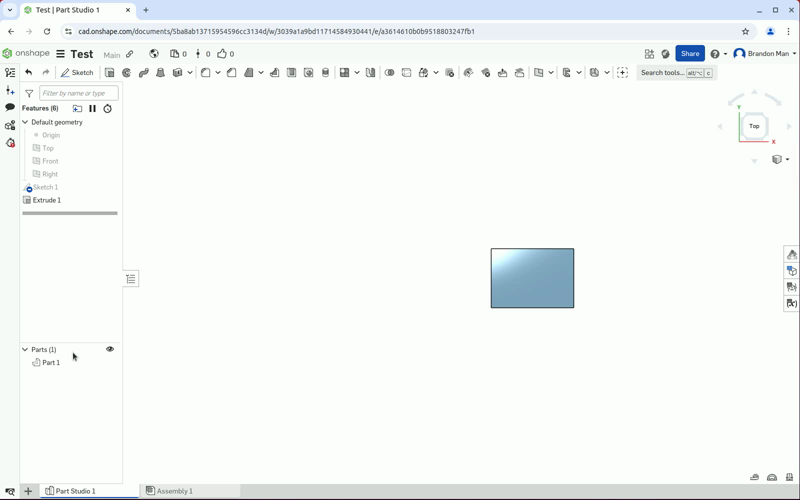
key(y)
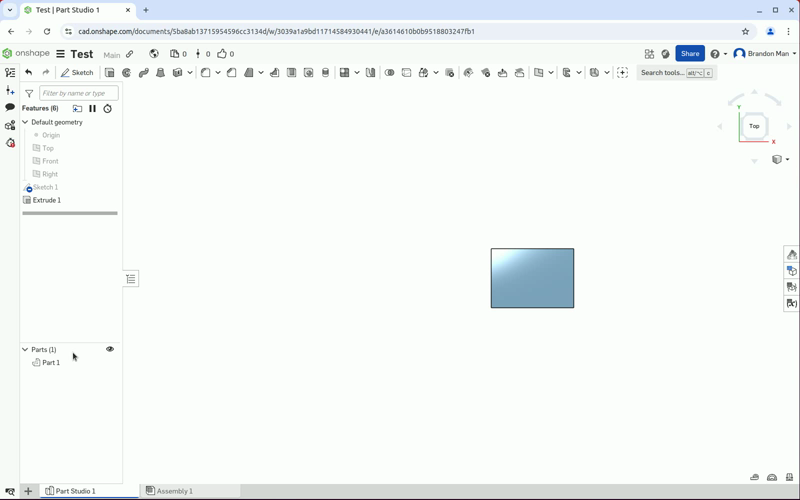
key(shift+p)
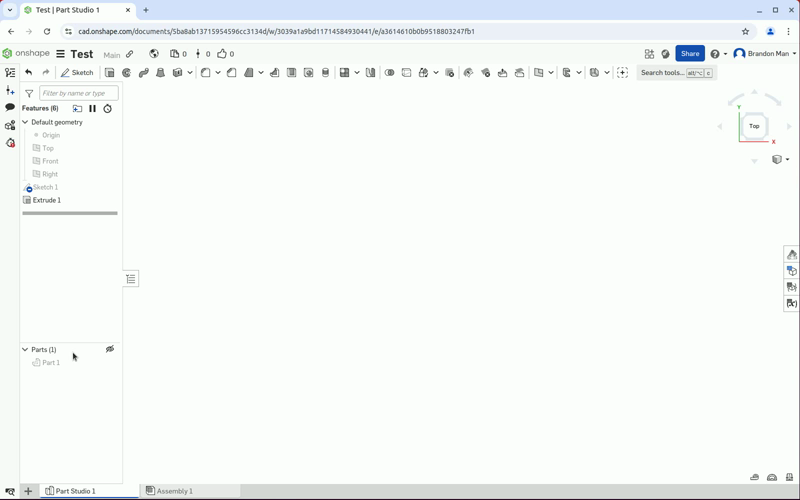
key(space)
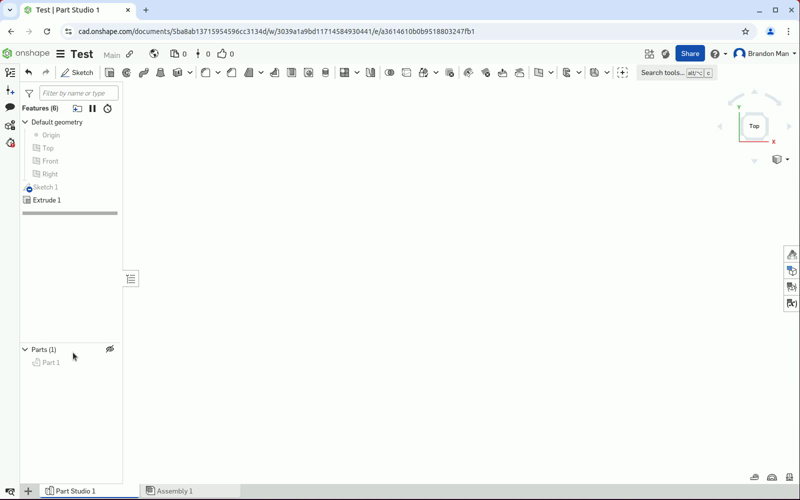
key_down(shift)
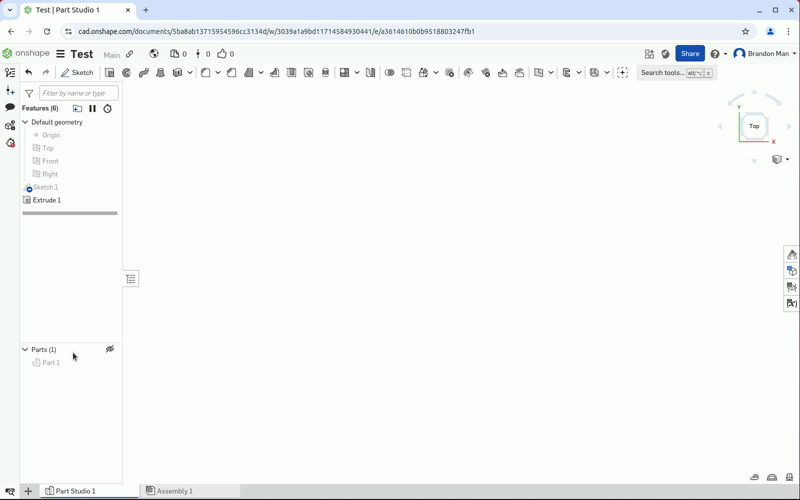
key(up)
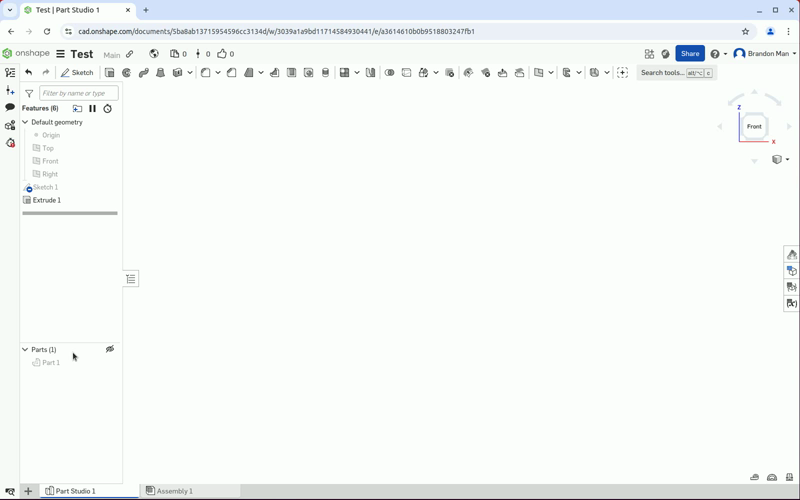
key_up(shift)
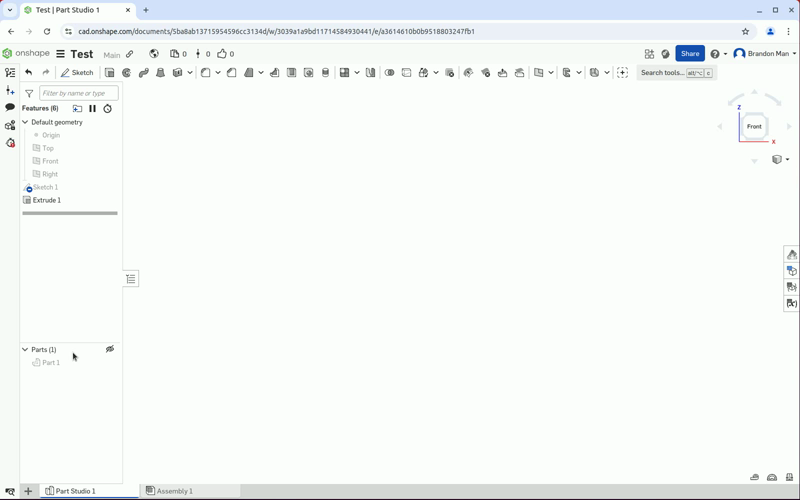
mouse_move(73, 352)
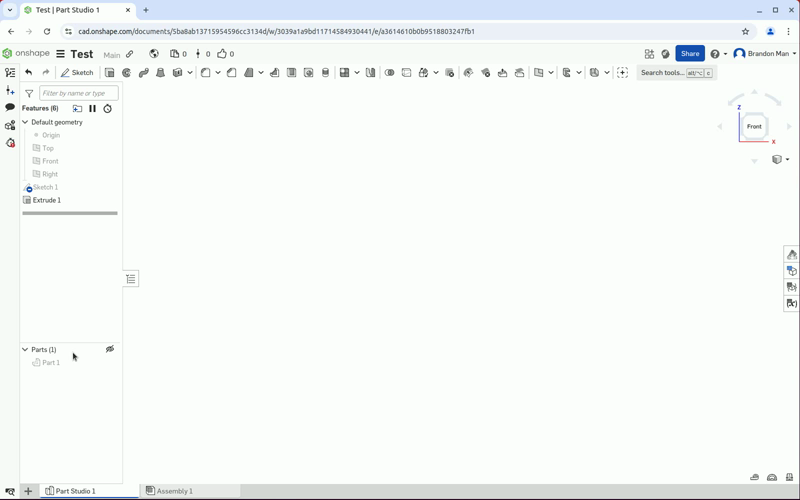
key(shift+y)
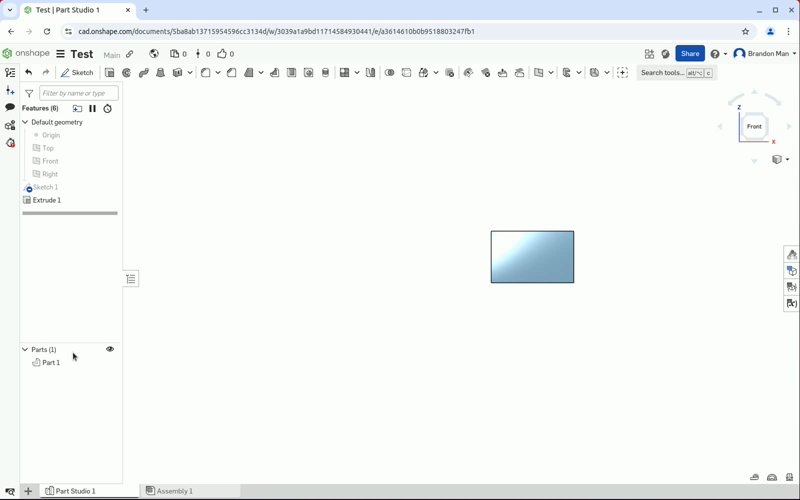
mouse_move(541, 75)
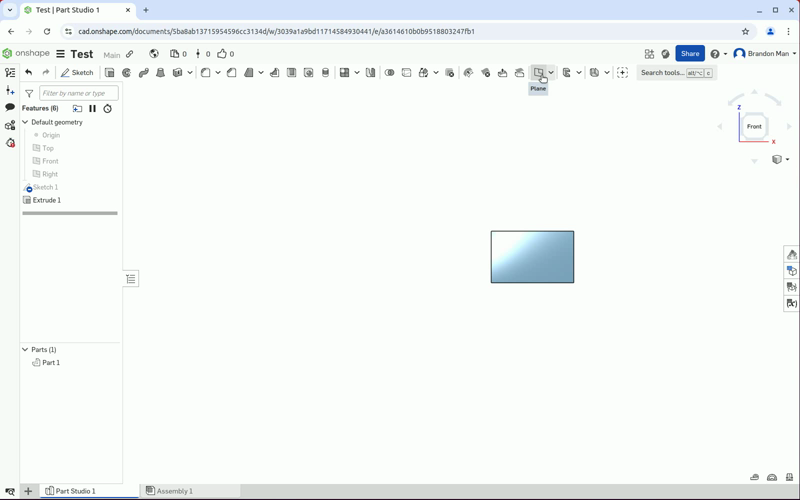
click(541, 75)
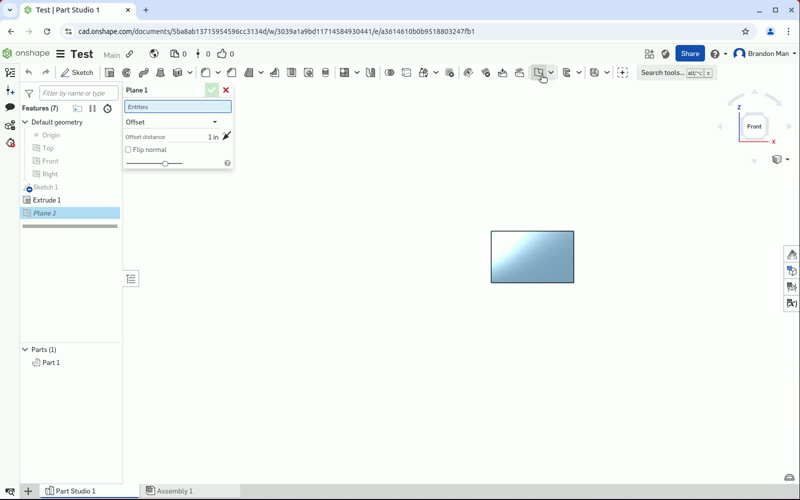
mouse_move(73, 163)
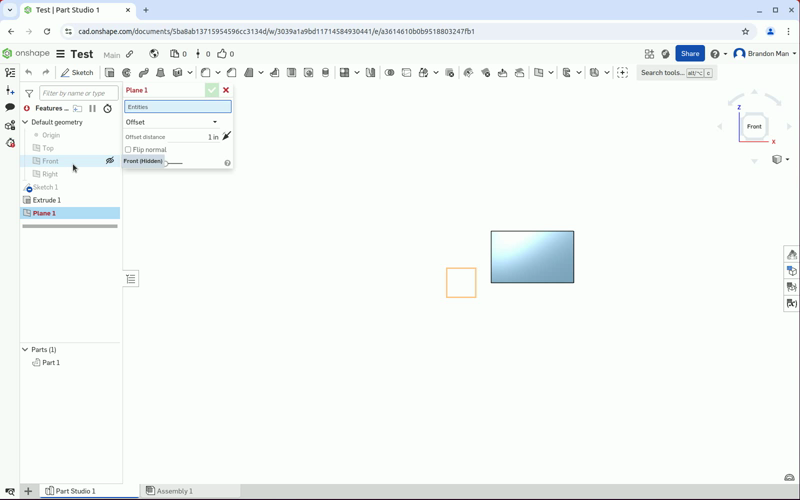
click(73, 163)
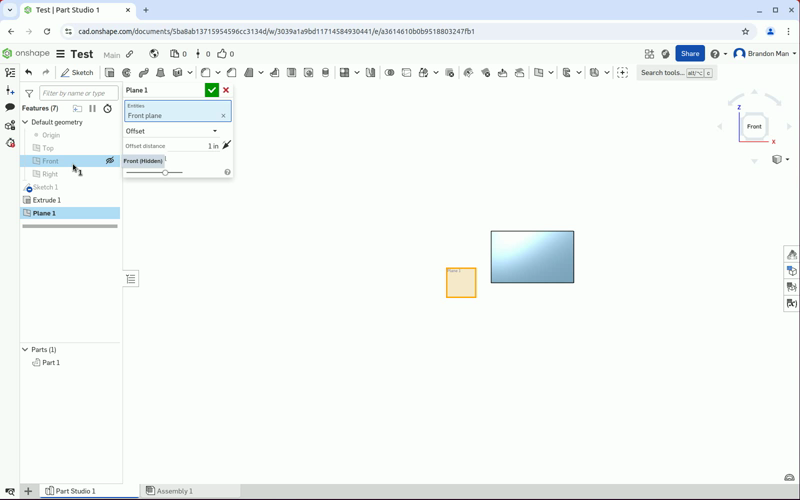
key(tab, 2)
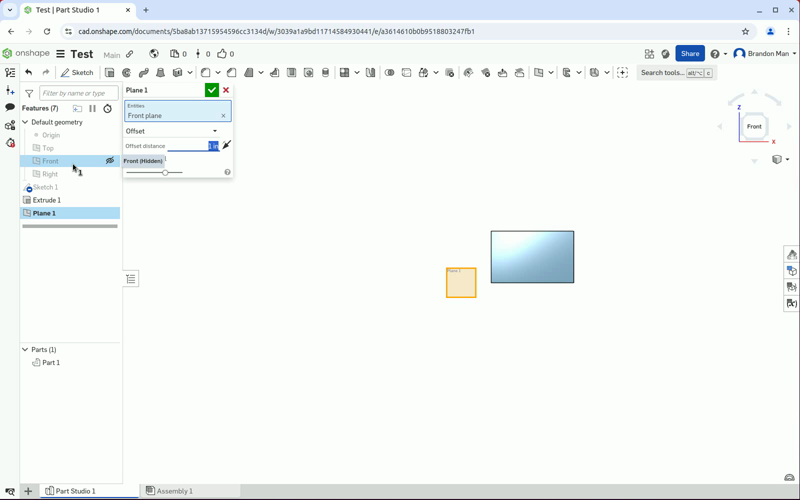
text(5.053)
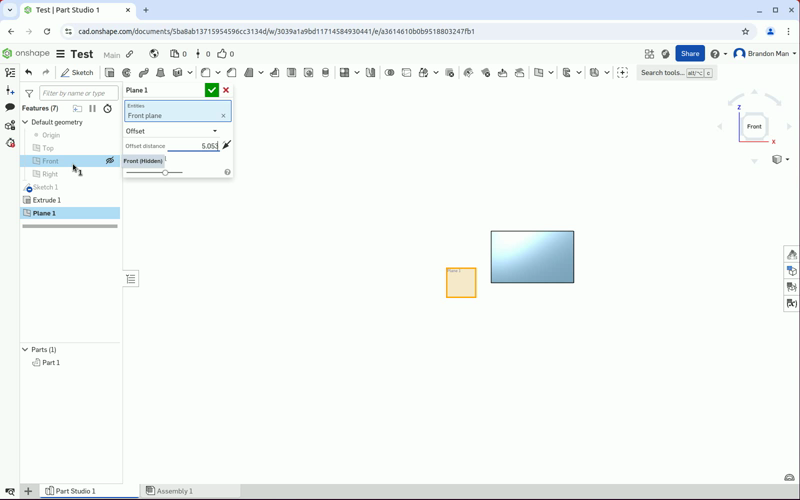
key(enter, 2)
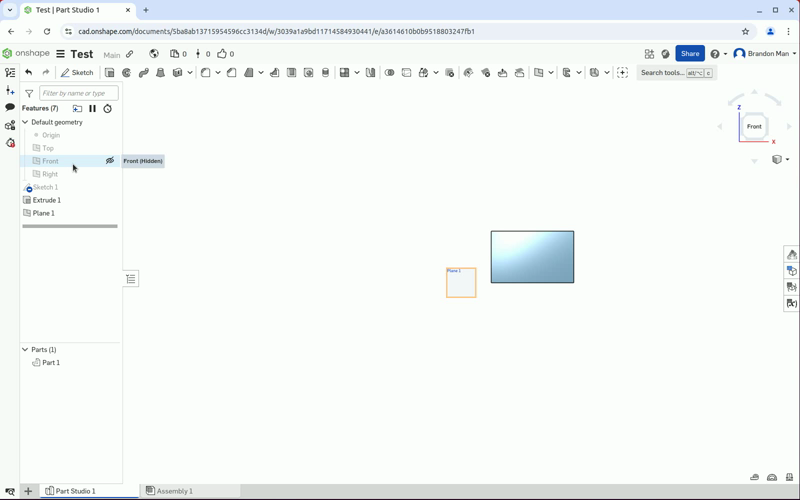
key(shift+s)
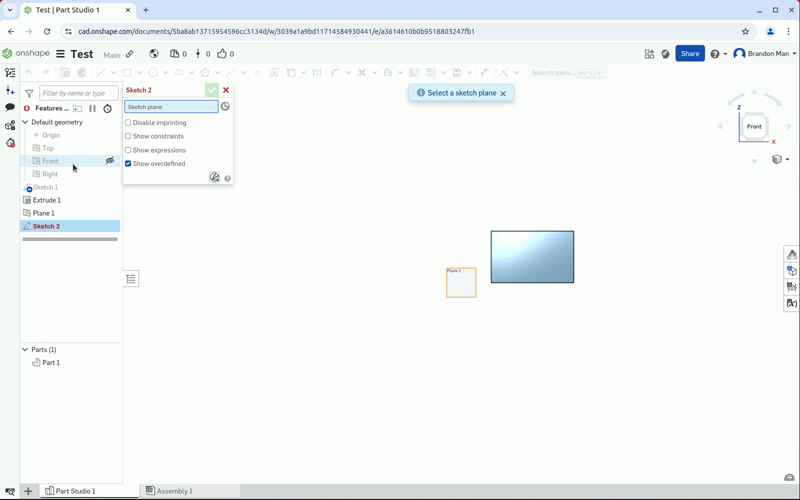
mouse_move(73, 215)
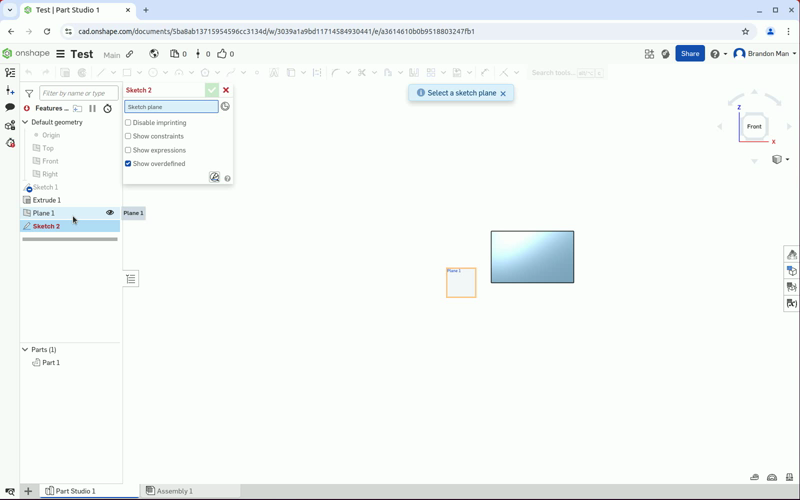
click(73, 215)
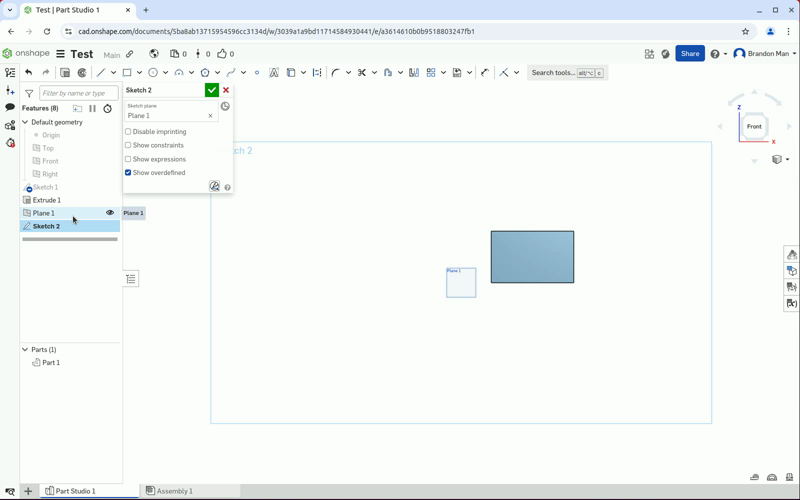
mouse_move(73, 352)
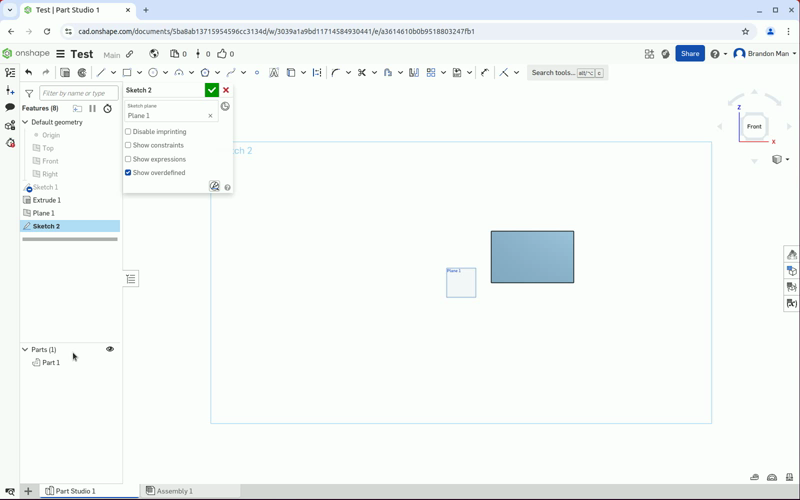
key(y)
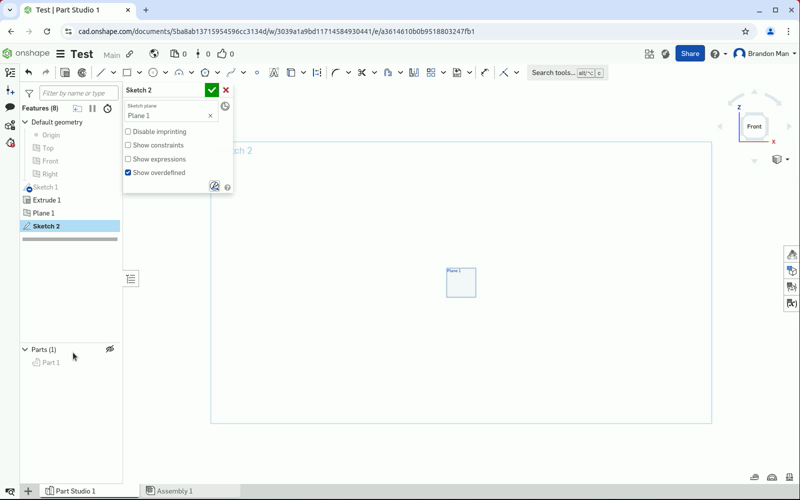
key(c)
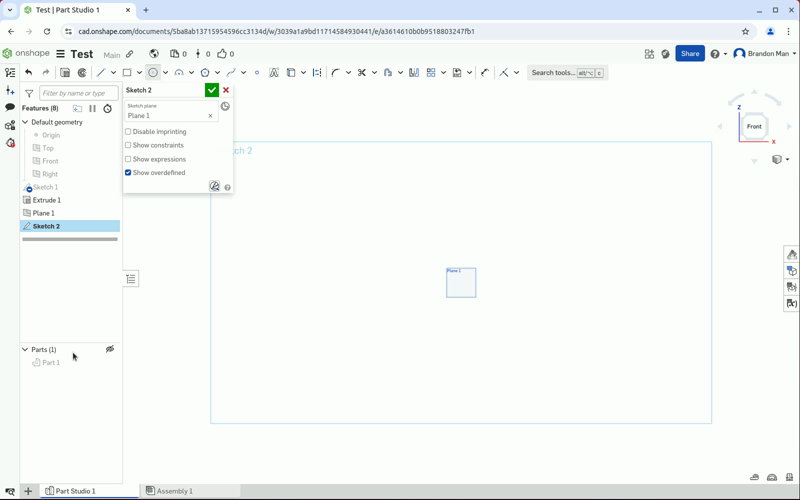
key_down(shift)
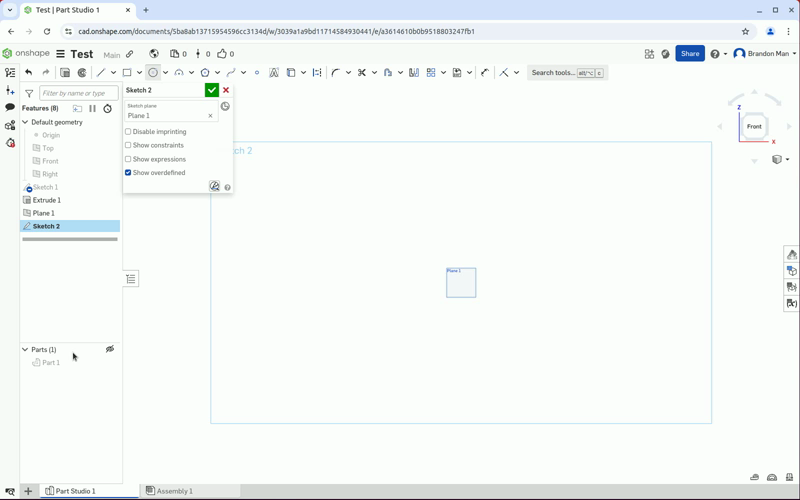
mouse_move(535, 264)
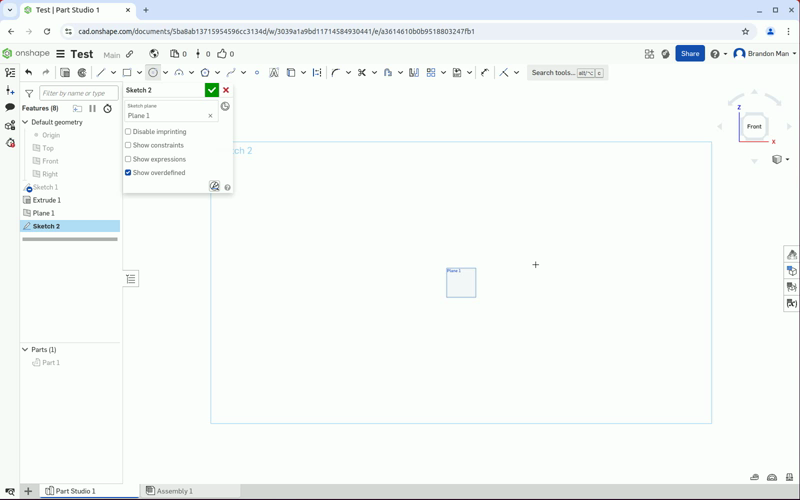
click(535, 264)
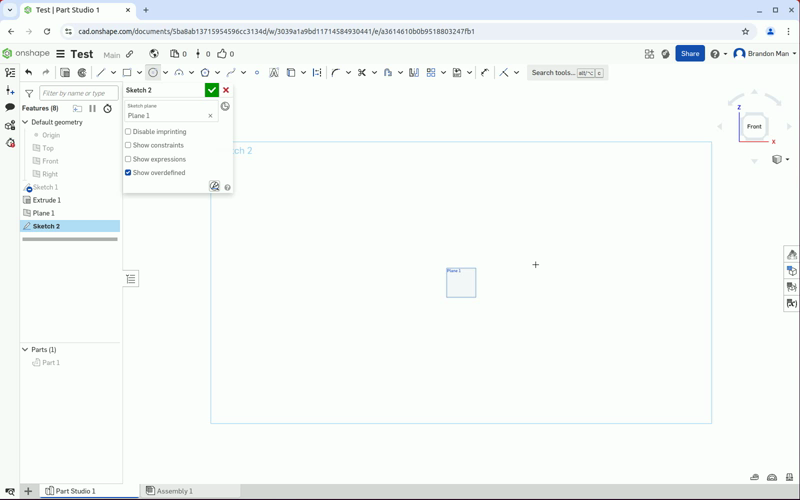
key_up(shift)
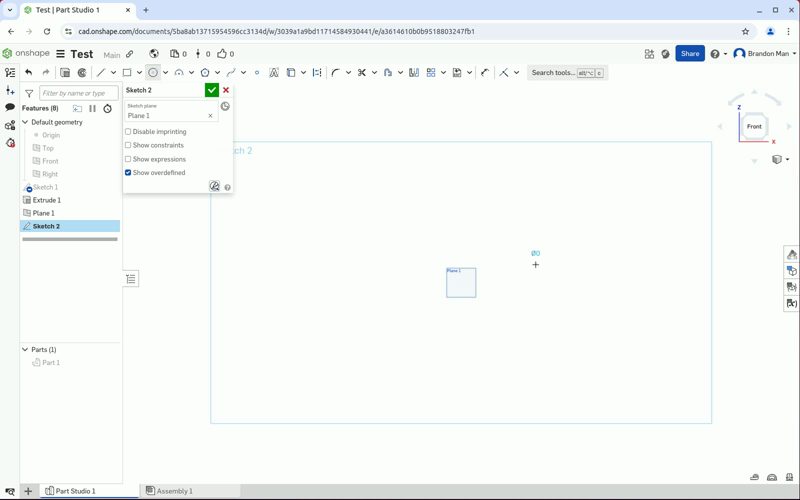
mouse_move(549, 264)
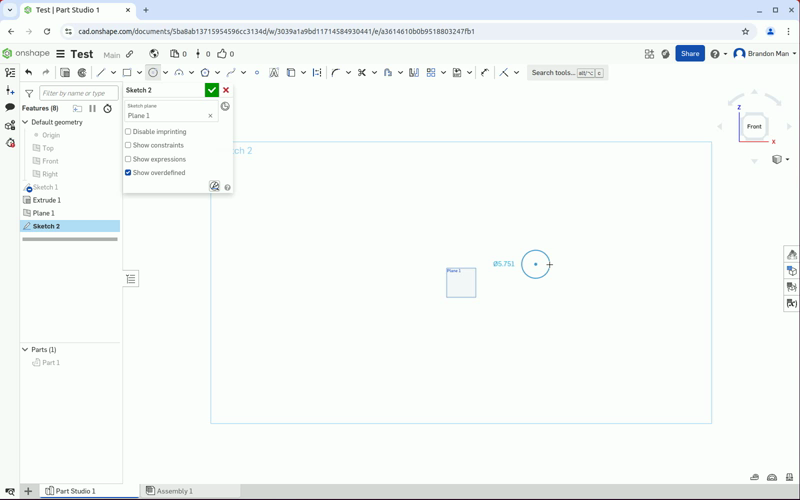
click(549, 264)
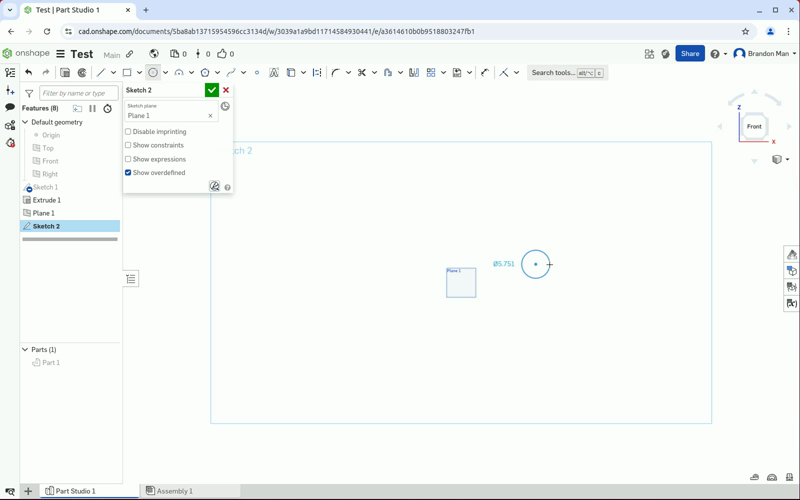
key(esc)
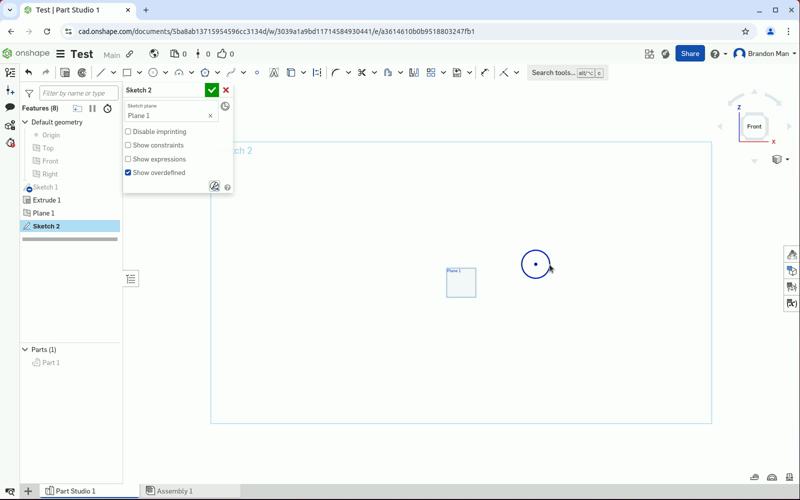
mouse_move(531, 266)
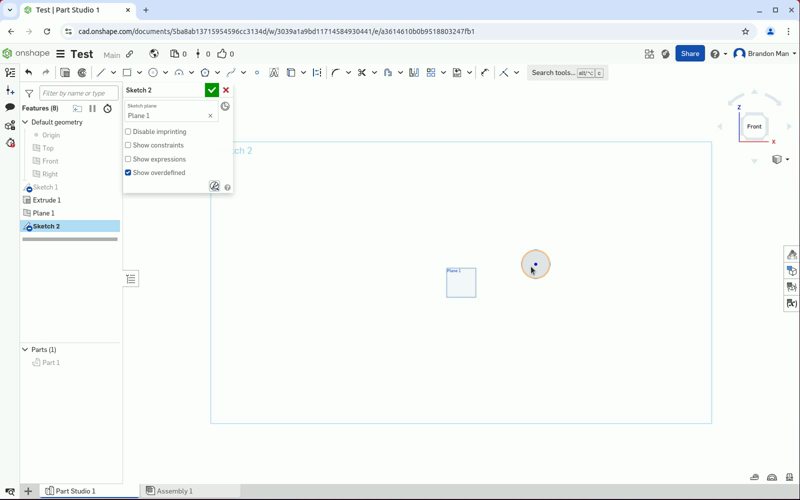
scroll(6)
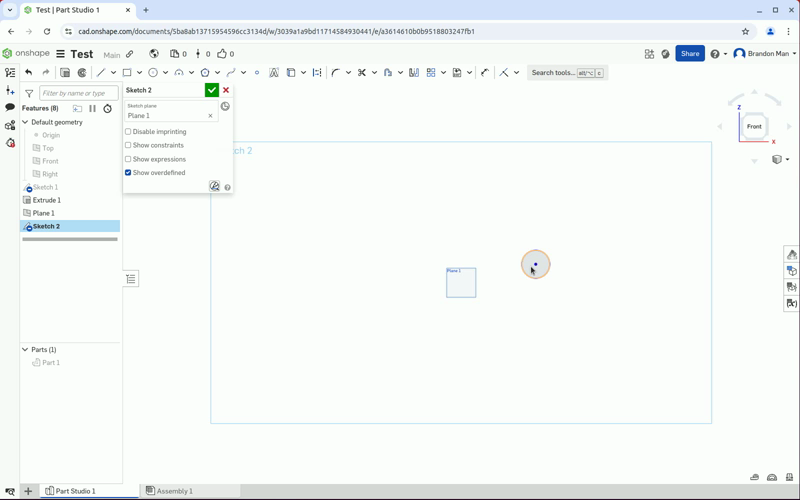
scroll(6)
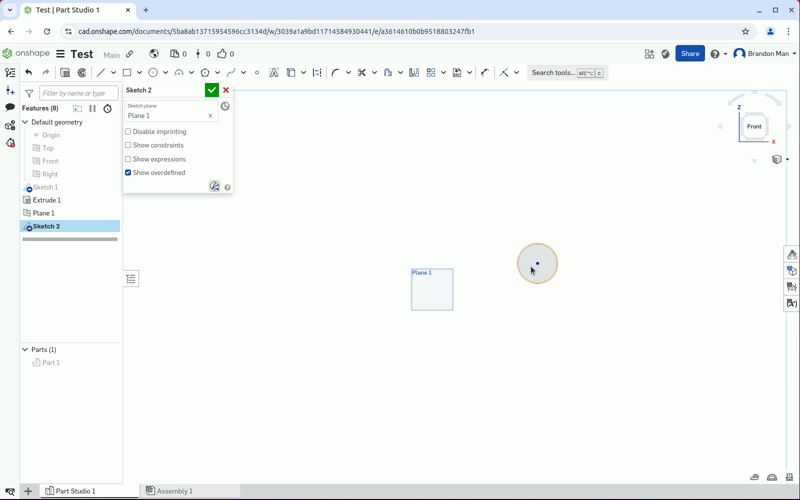
scroll(6)
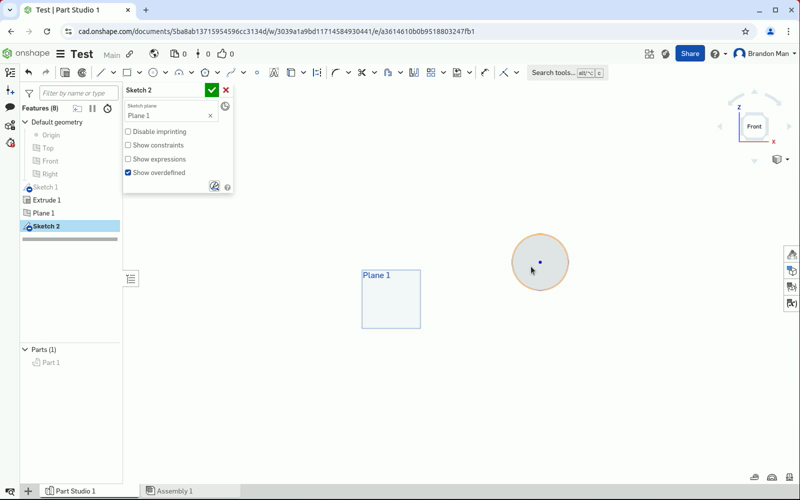
scroll(6)
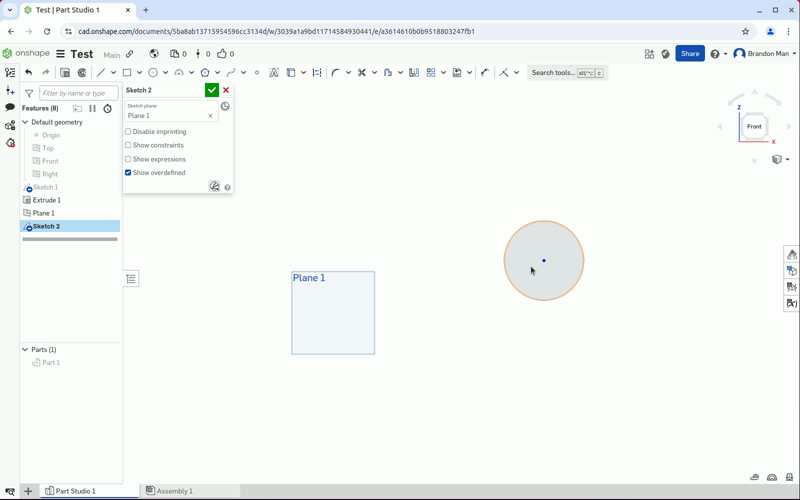
scroll(6)
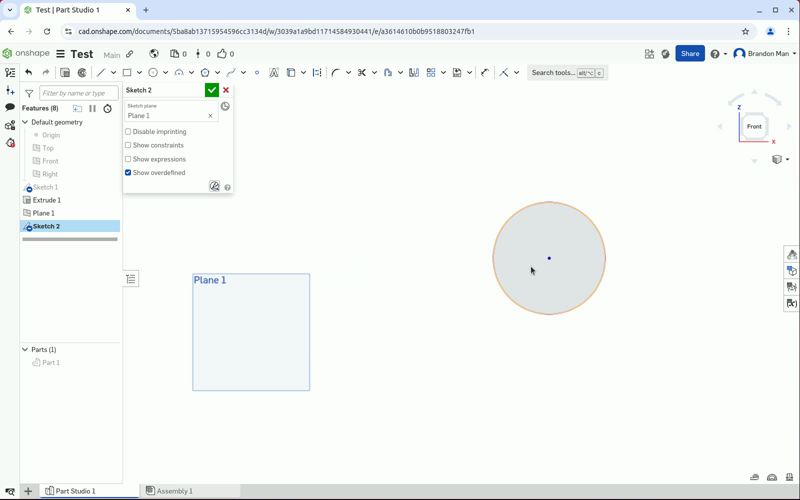
scroll(6)
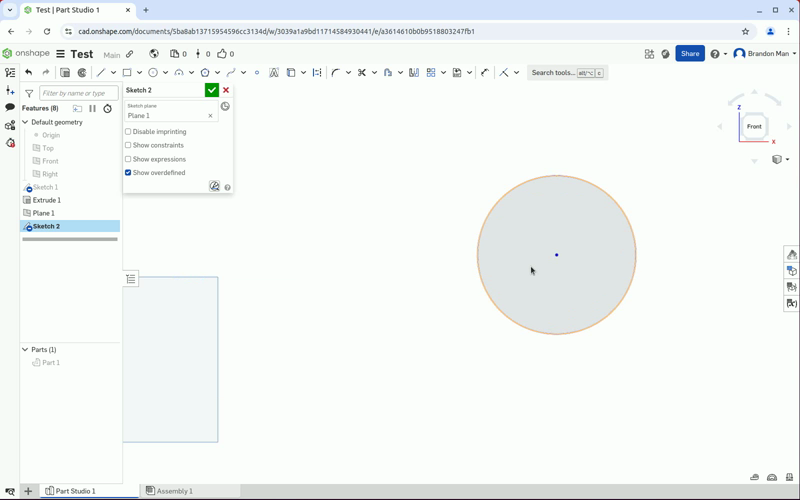
scroll(6)
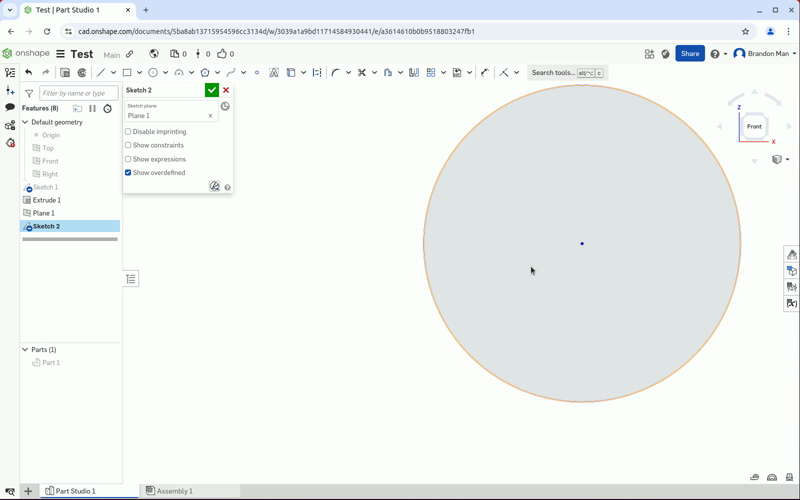
click(531, 266)
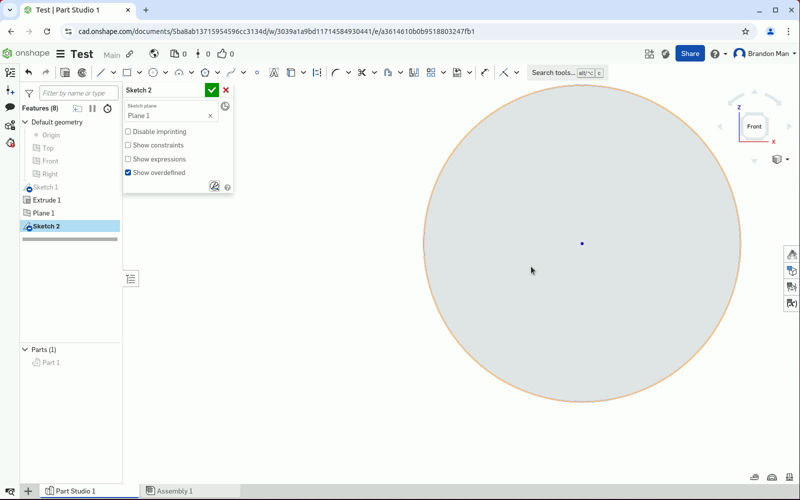
scroll(-6)
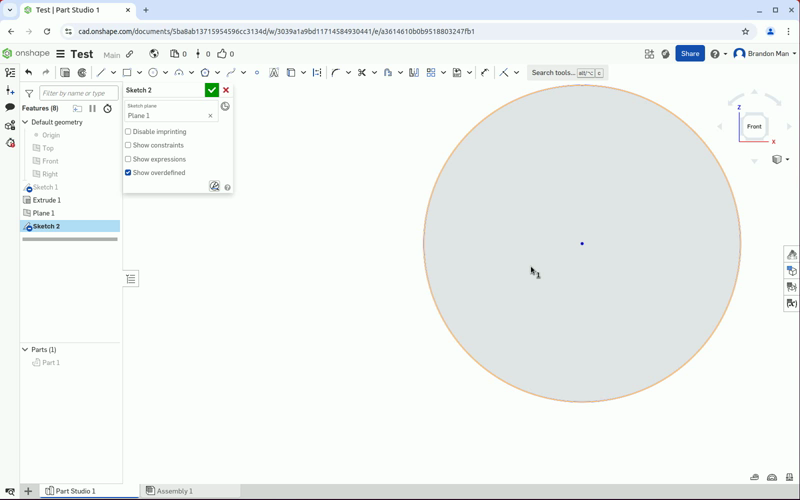
scroll(-6)
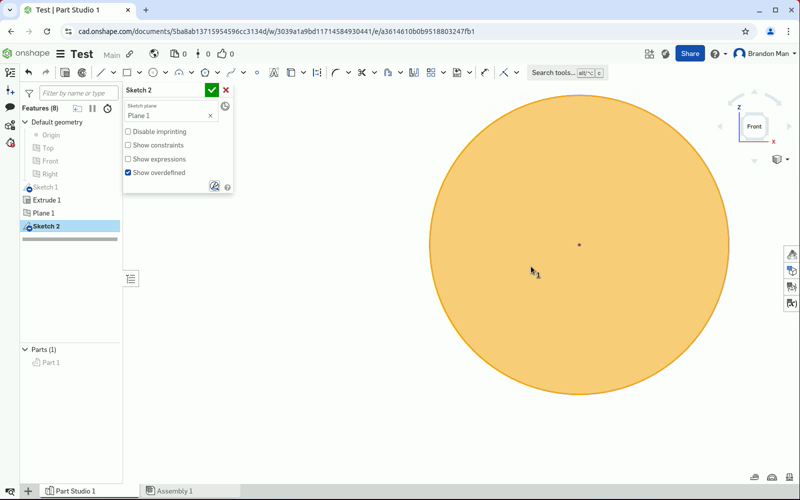
scroll(-6)
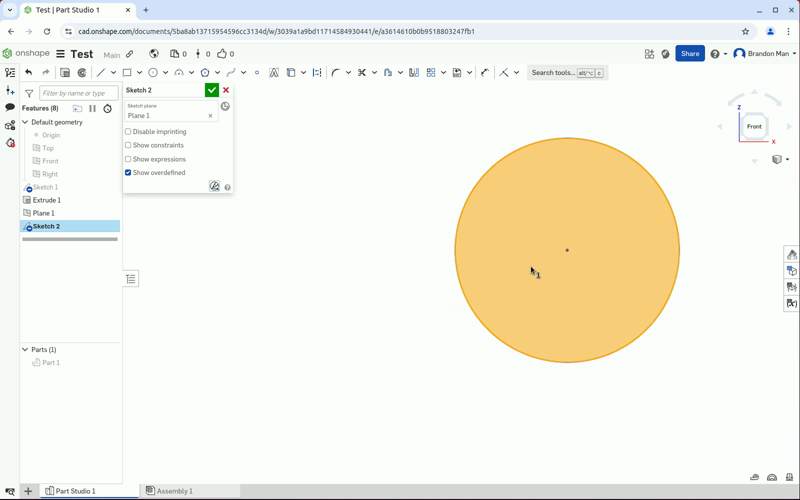
scroll(-6)
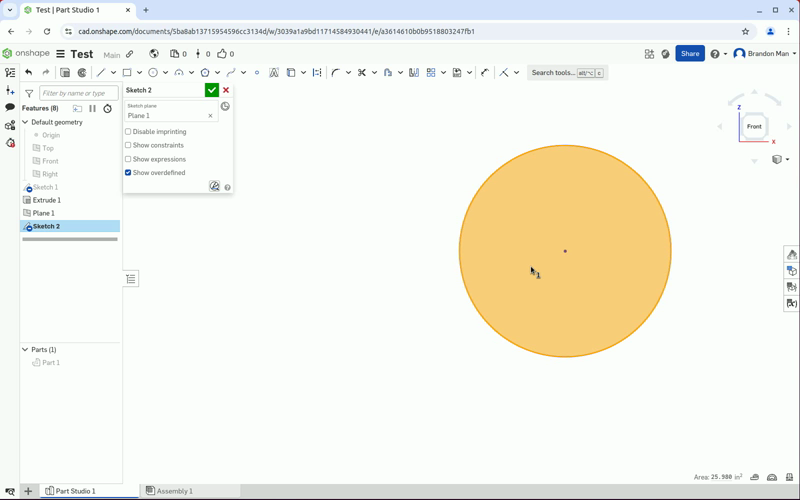
scroll(-6)
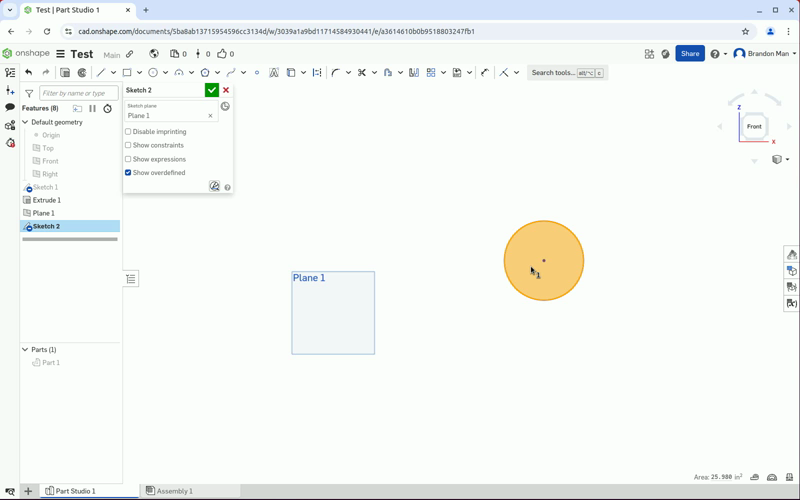
scroll(-6)
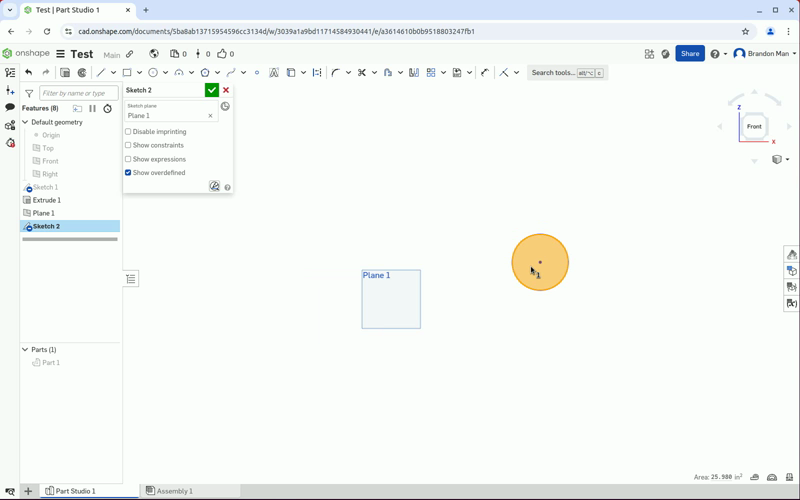
scroll(-6)
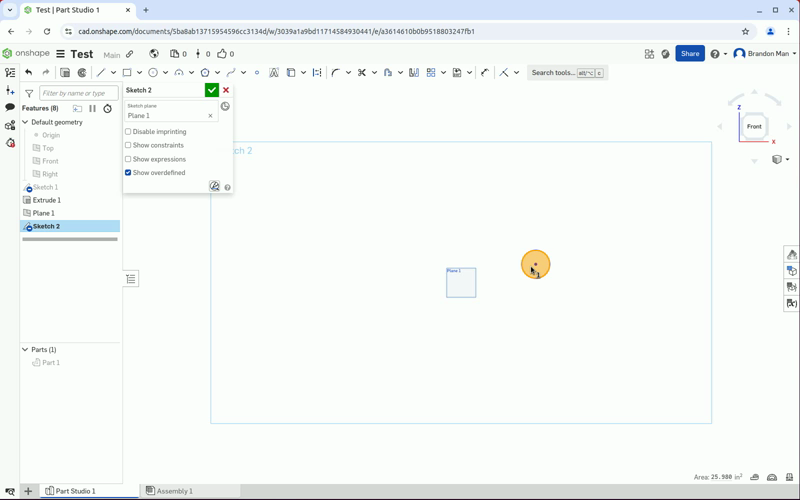
mouse_move(73, 352)
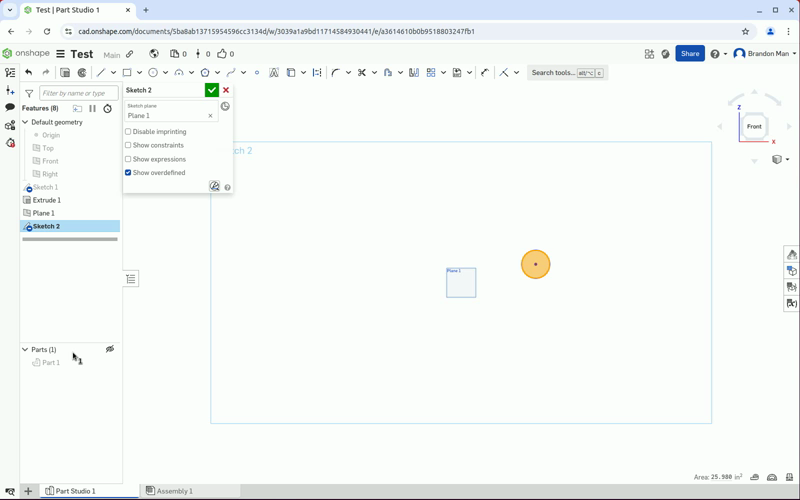
key(shift+y)
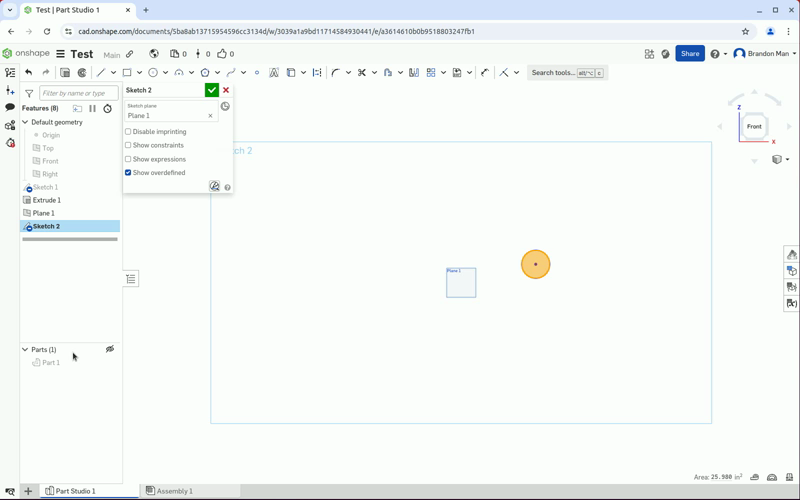
key(shift+e)
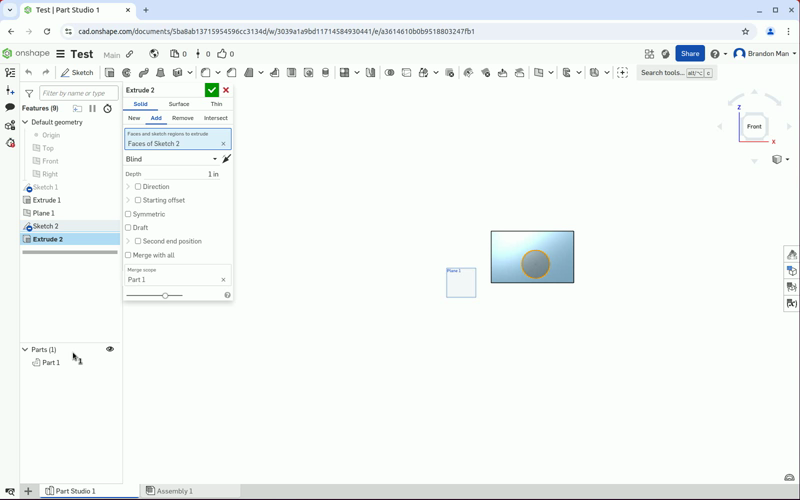
mouse_move(143, 106)
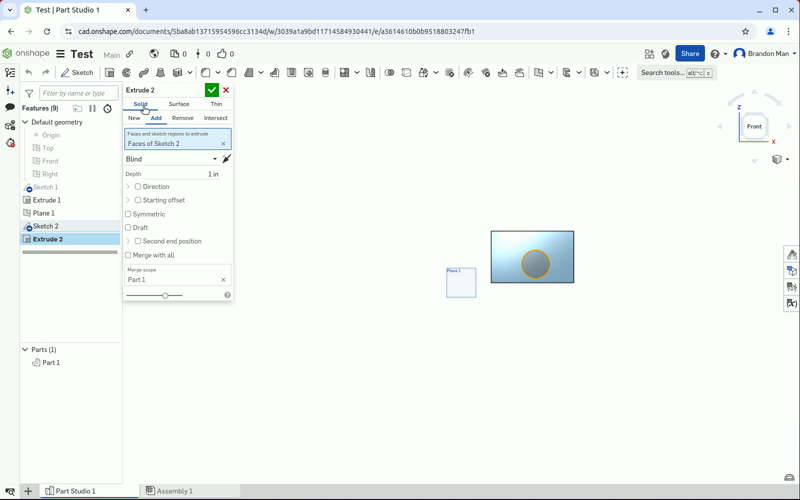
click(143, 106)
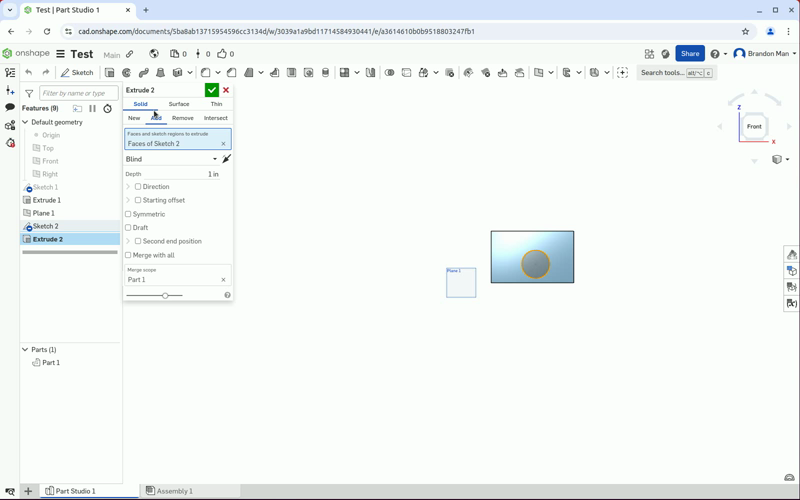
mouse_move(186, 120)
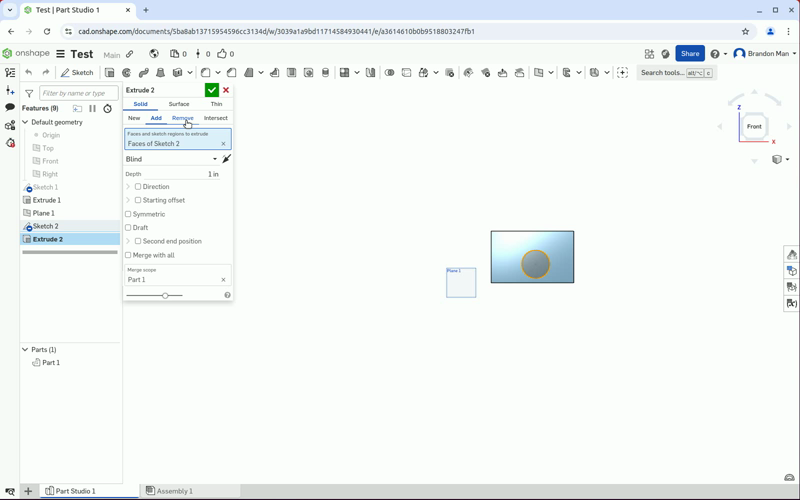
click(186, 120)
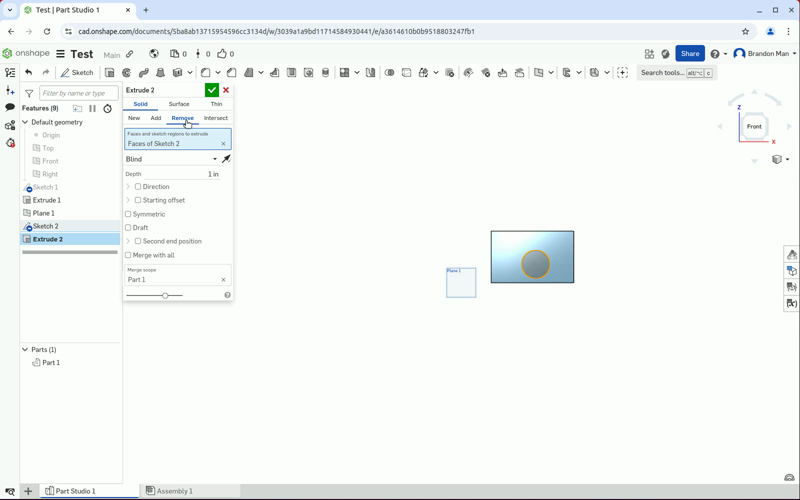
key(tab, 4)
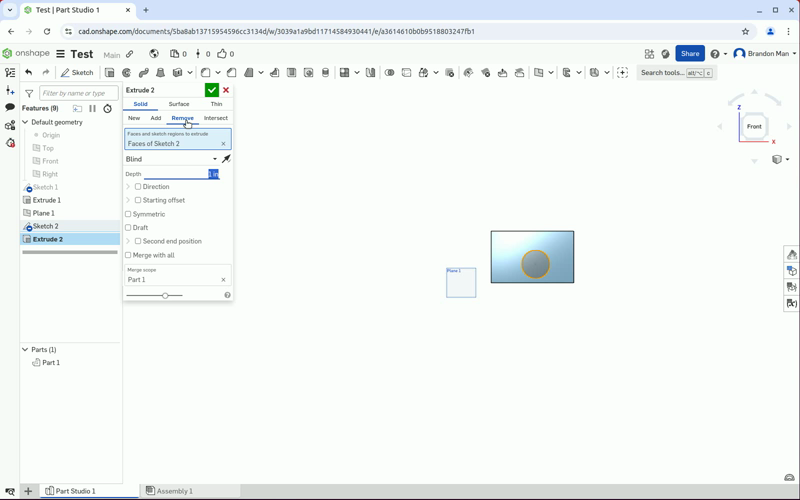
text(30.811)
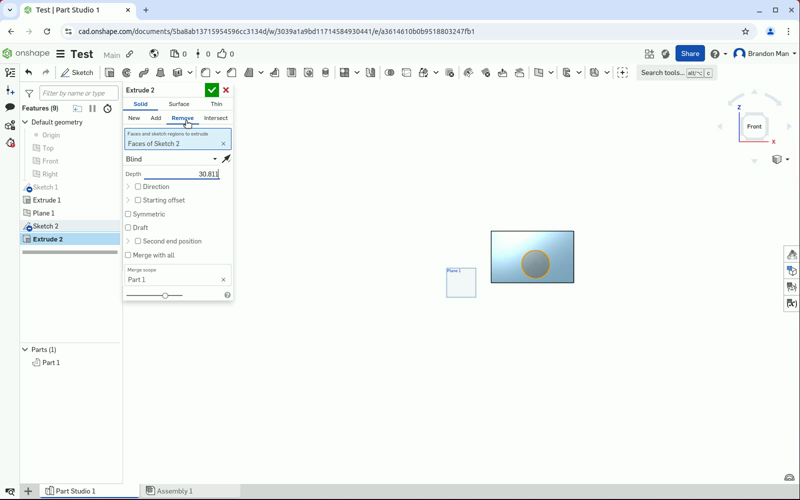
key(tab, 6)
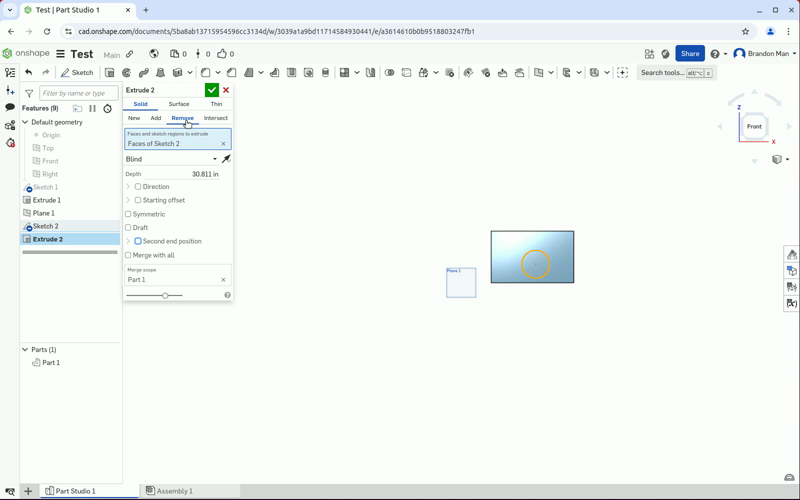
key(space)
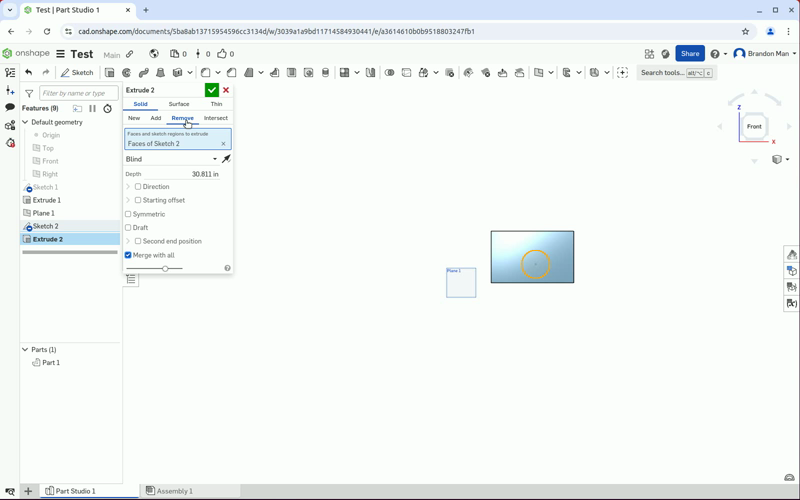
key(enter)
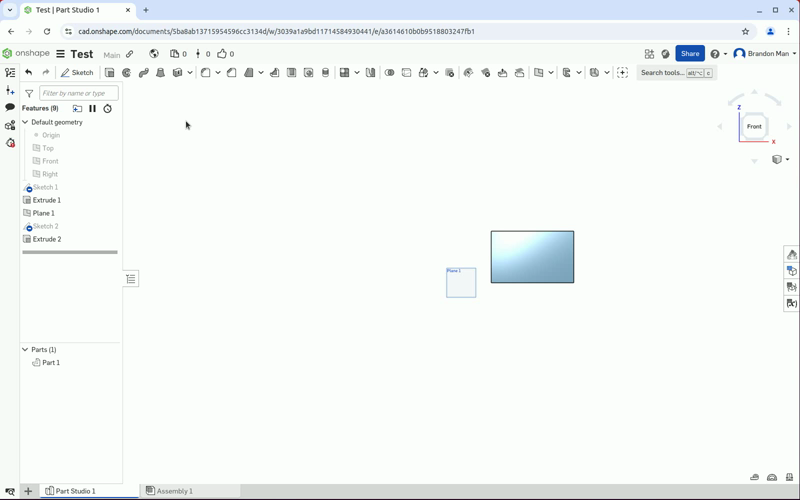
key(shift+h)
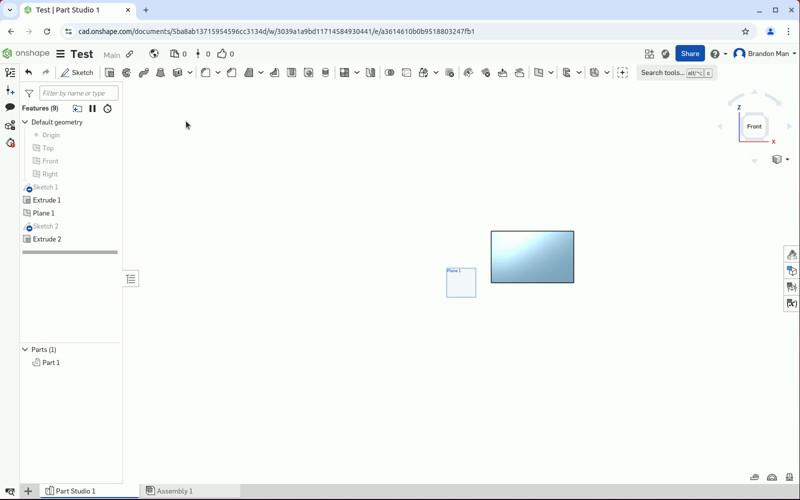
key(shift+h)
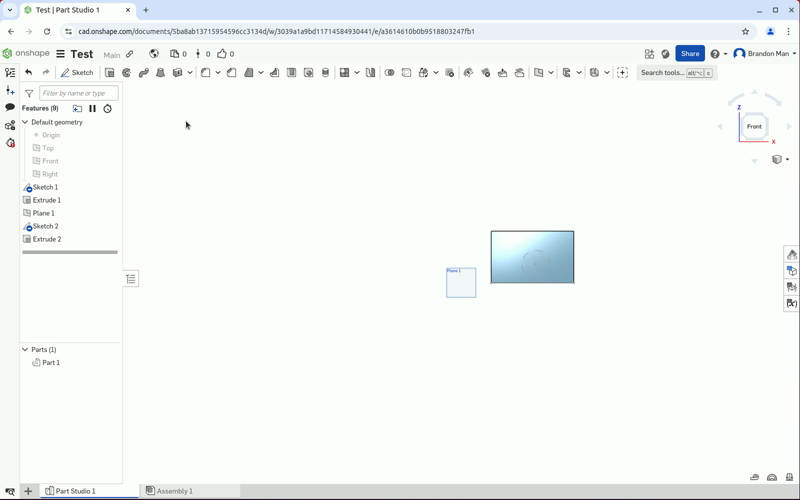
key(shift+7)
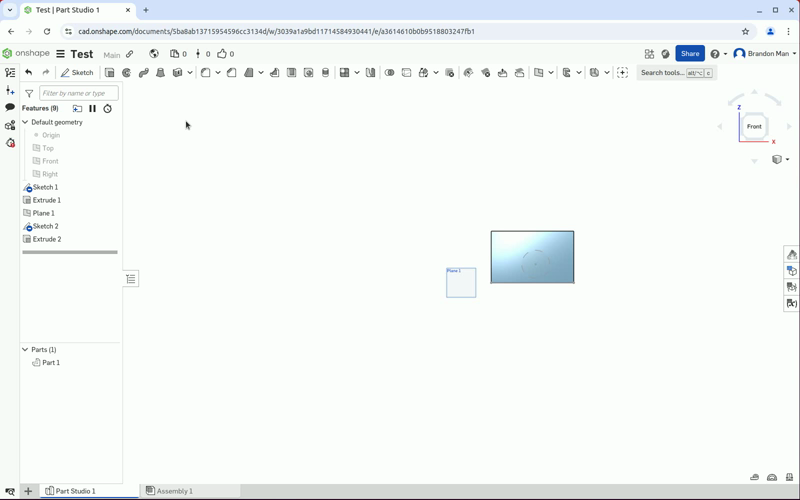
key(left, 2)
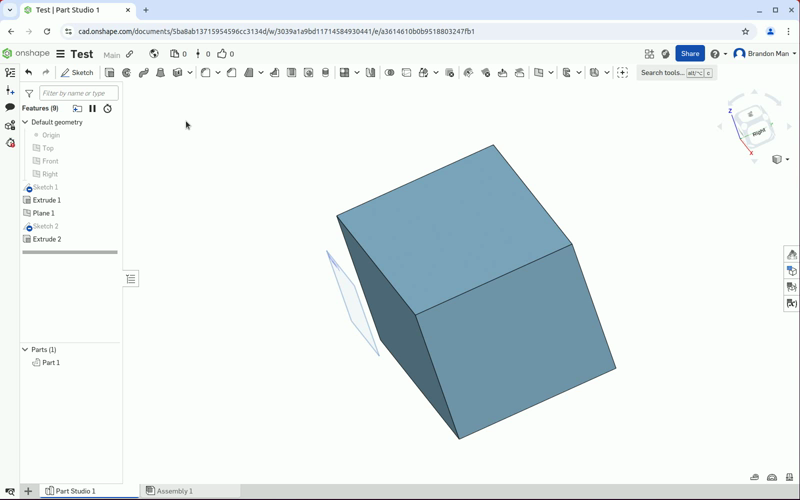
key(down, 2)
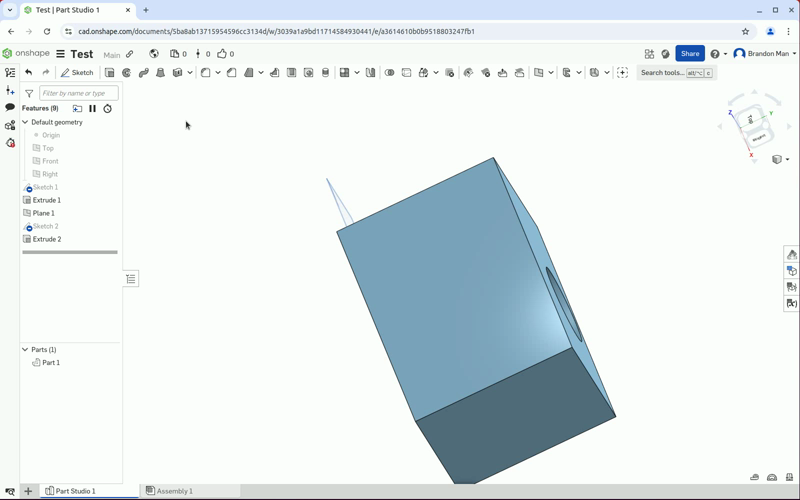
key(up, 2)
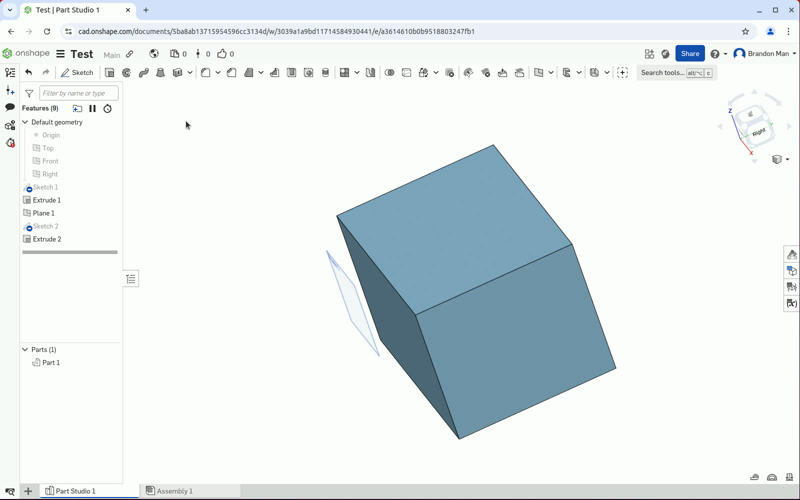
key(right, 2)
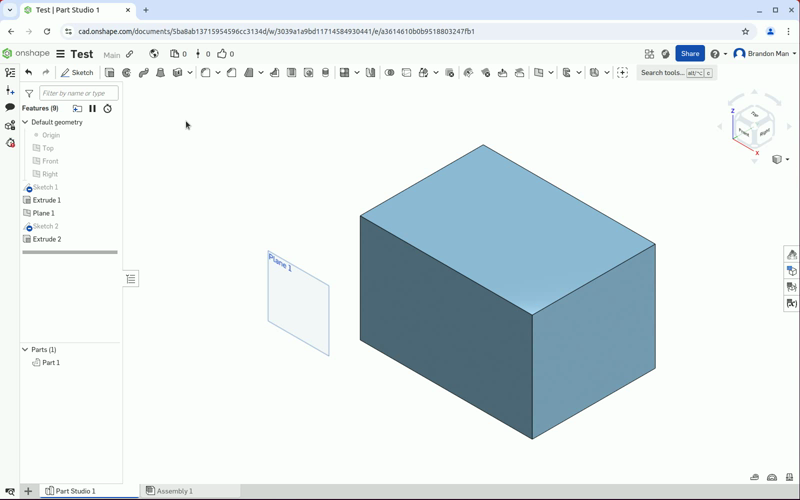
mouse_move(73, 189)
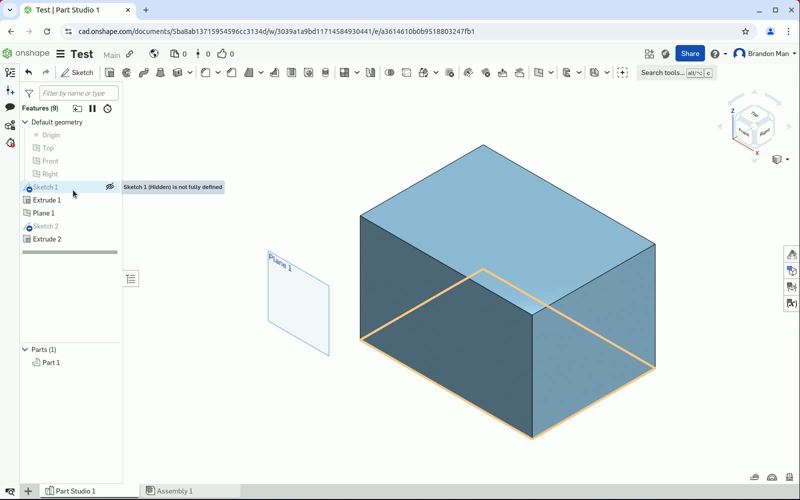
click(73, 189)